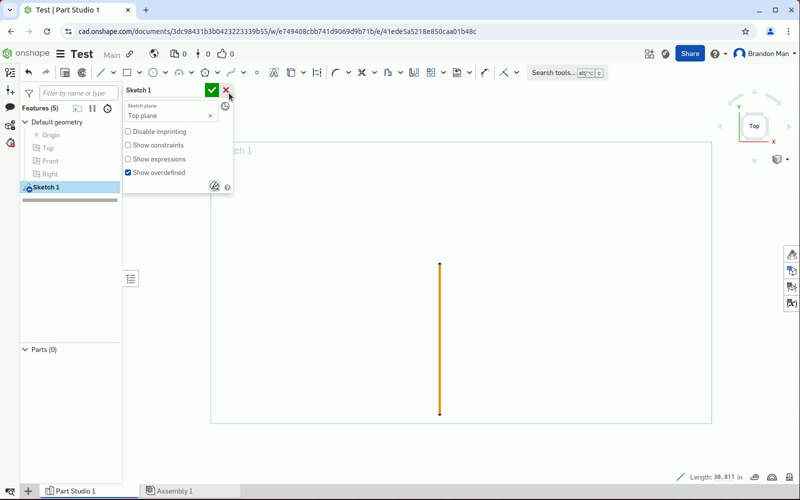
key(shift+h)
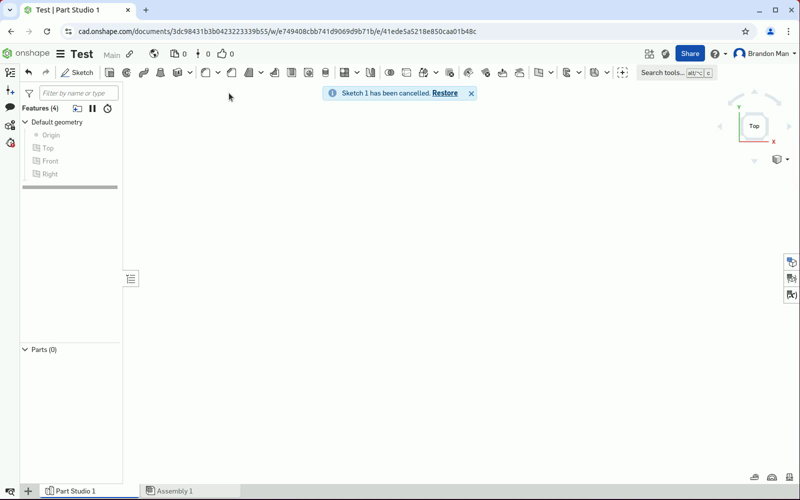
mouse_move(73, 352)
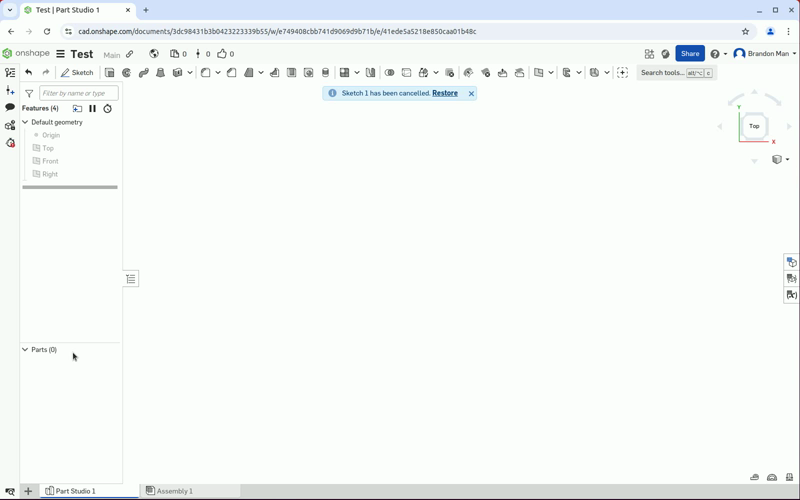
key(y)
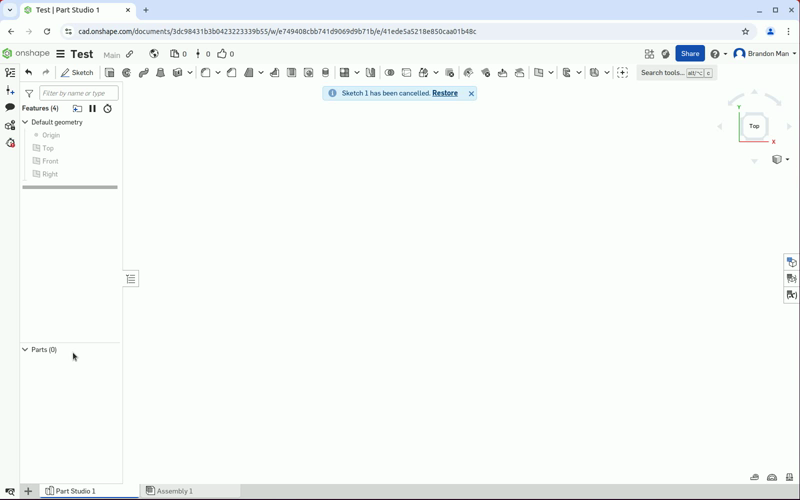
key(shift+p)
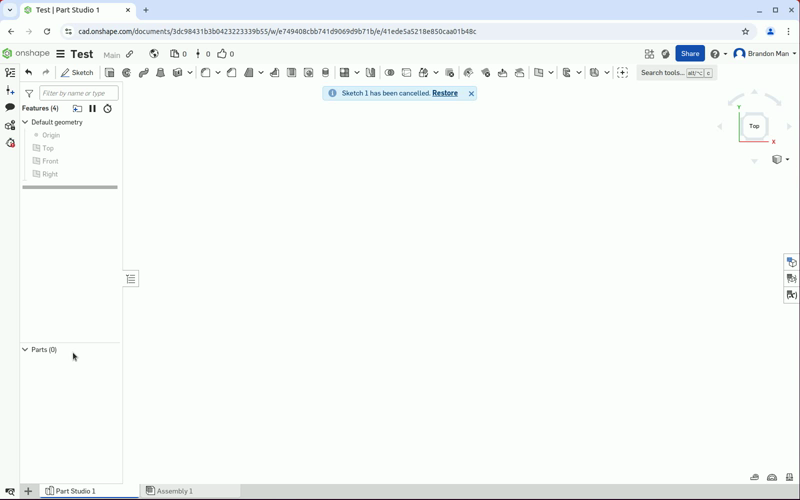
key(space)
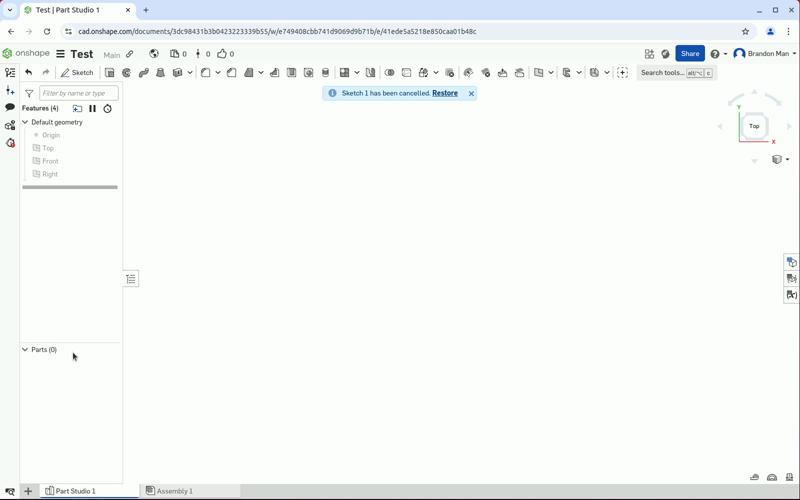
key_down(shift)
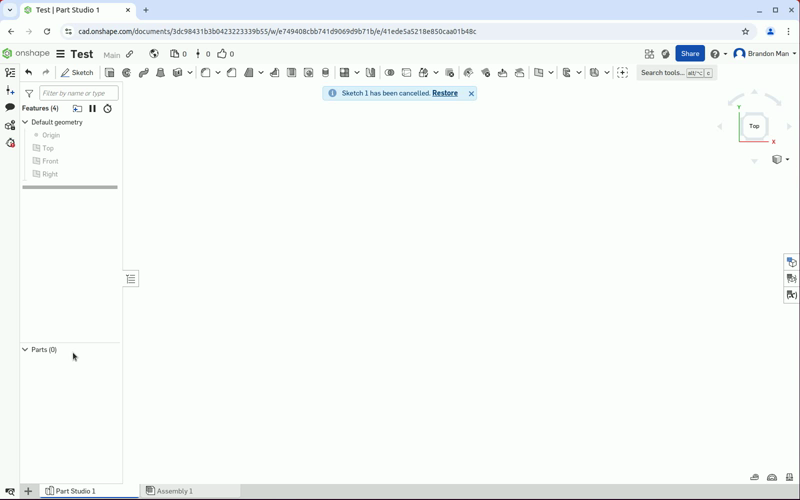
key(up)
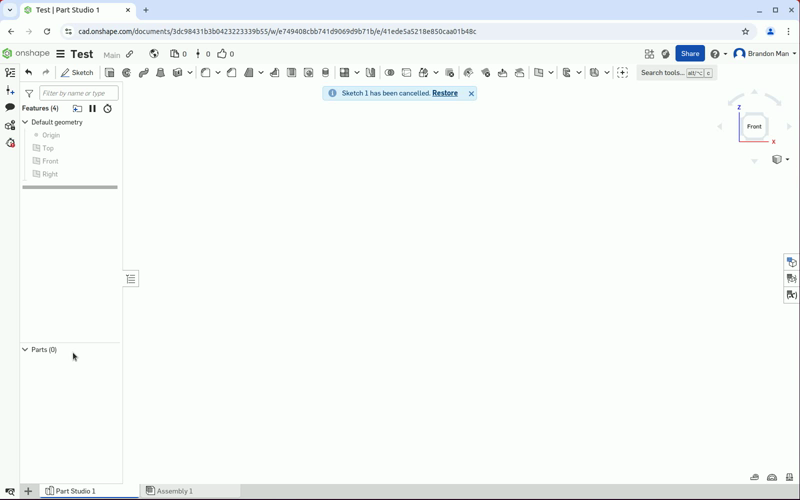
key_up(shift)
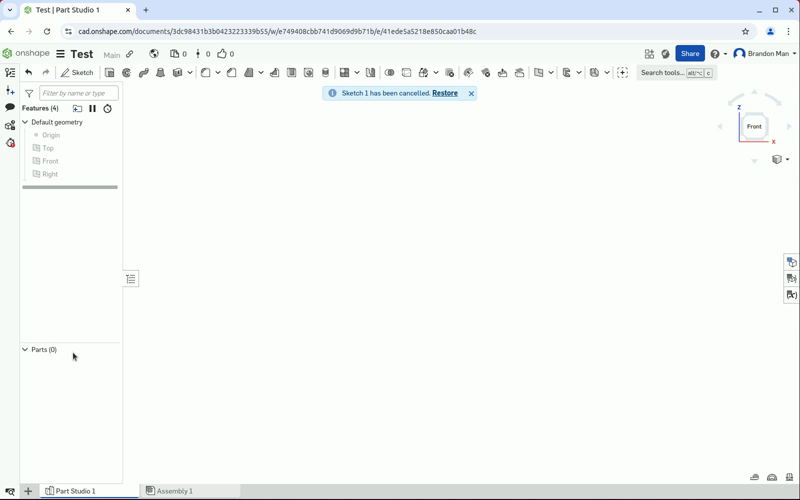
mouse_move(73, 352)
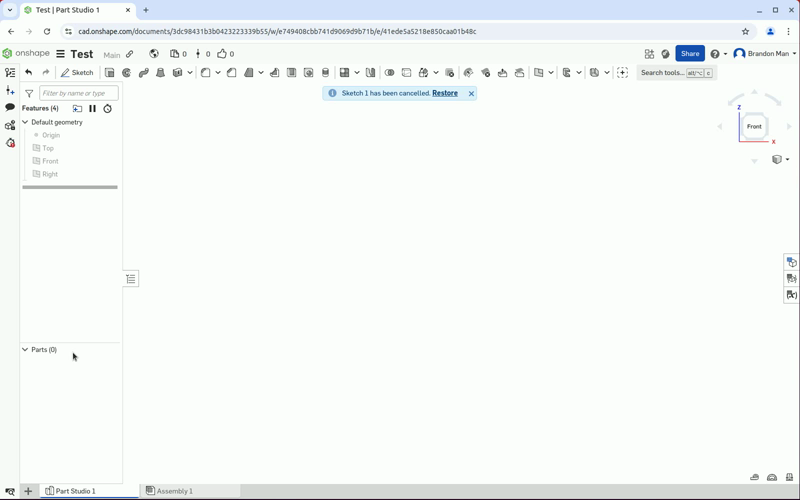
key(shift+y)
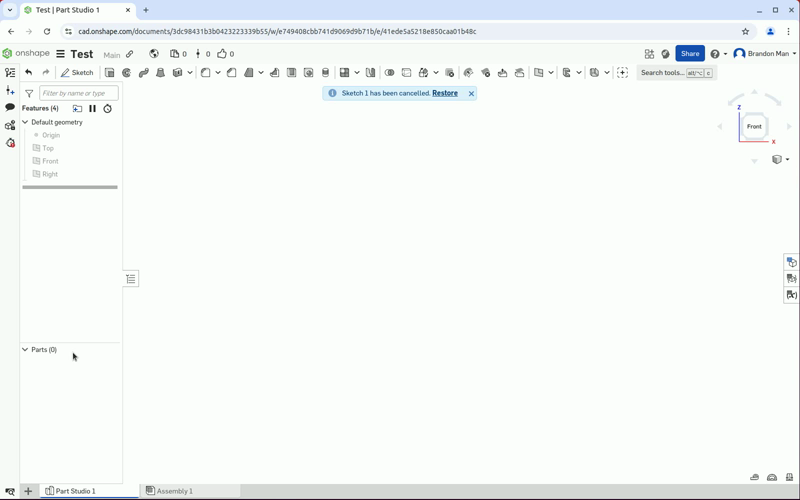
key(shift+s)
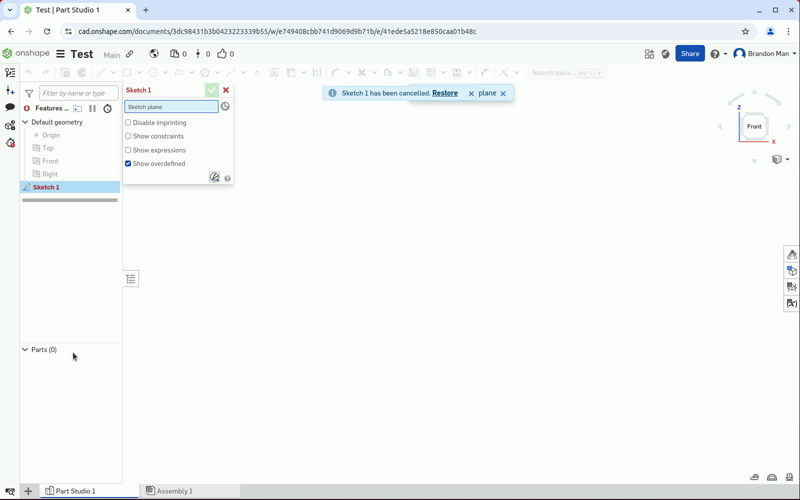
mouse_move(73, 163)
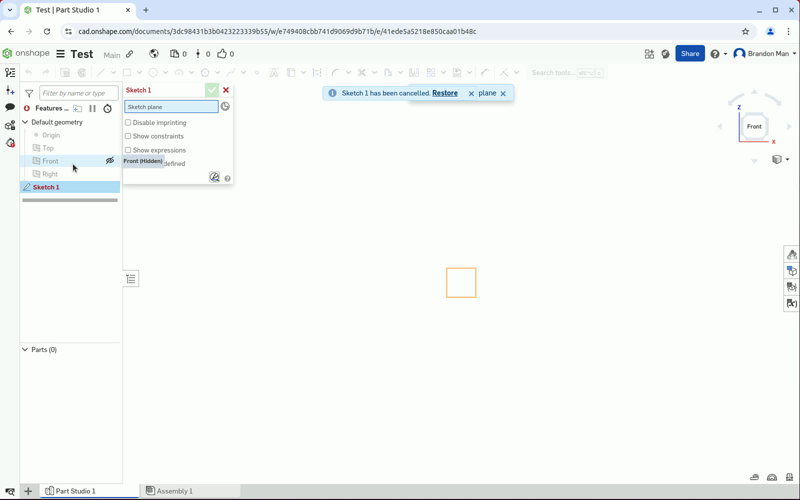
click(73, 163)
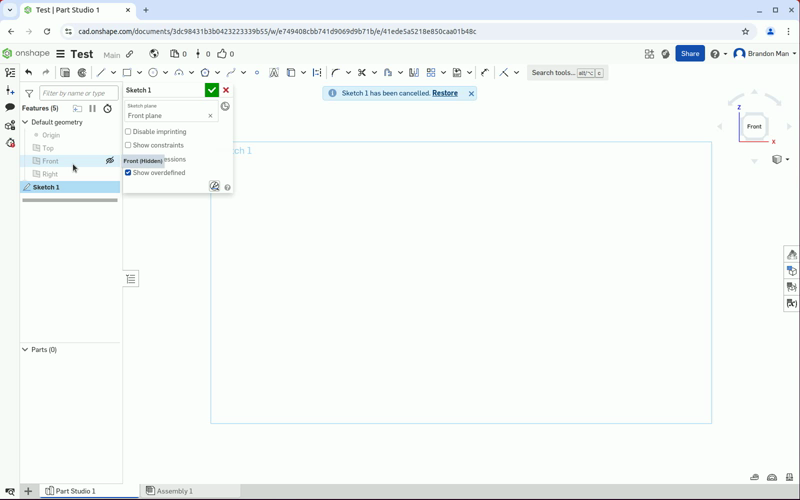
mouse_move(73, 352)
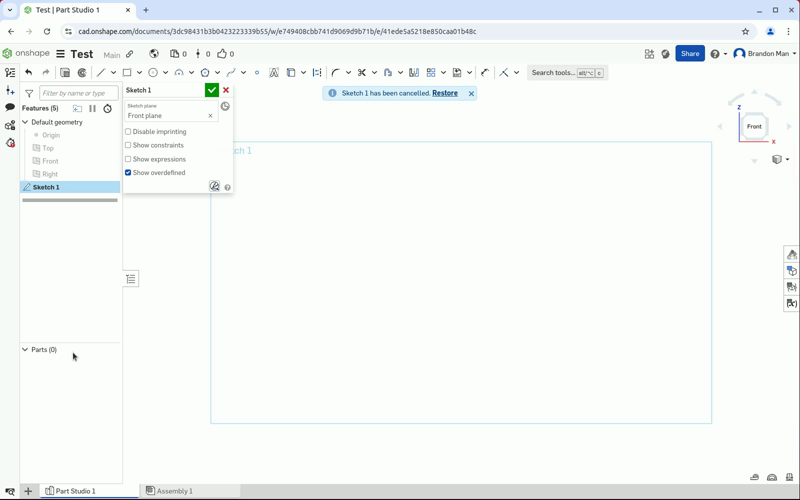
key(y)
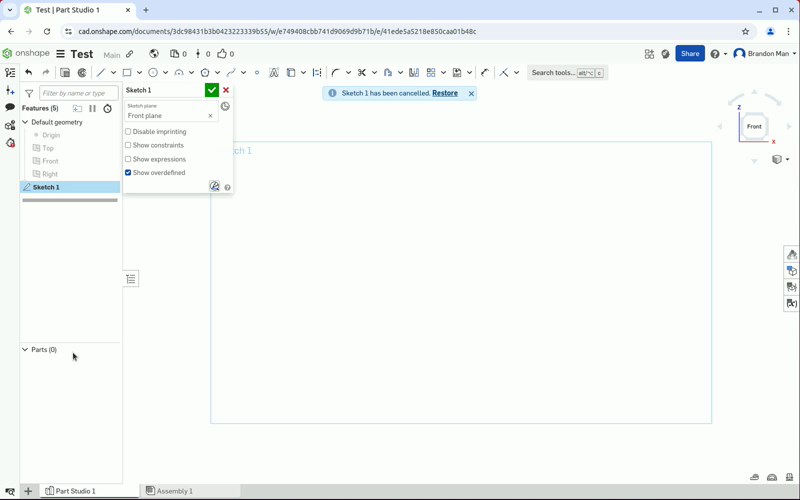
key(l)
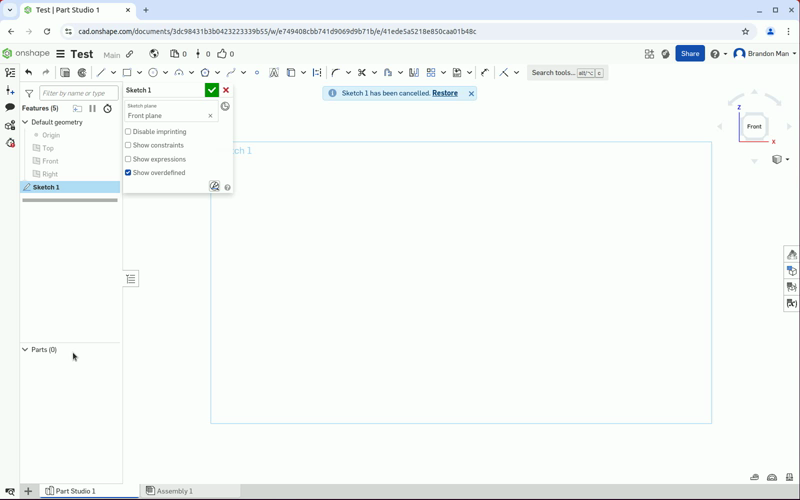
key_down(shift)
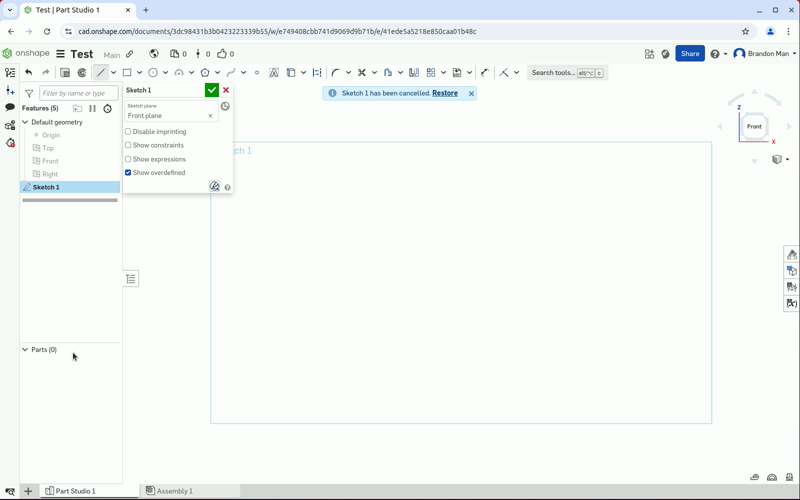
mouse_move(425, 395)
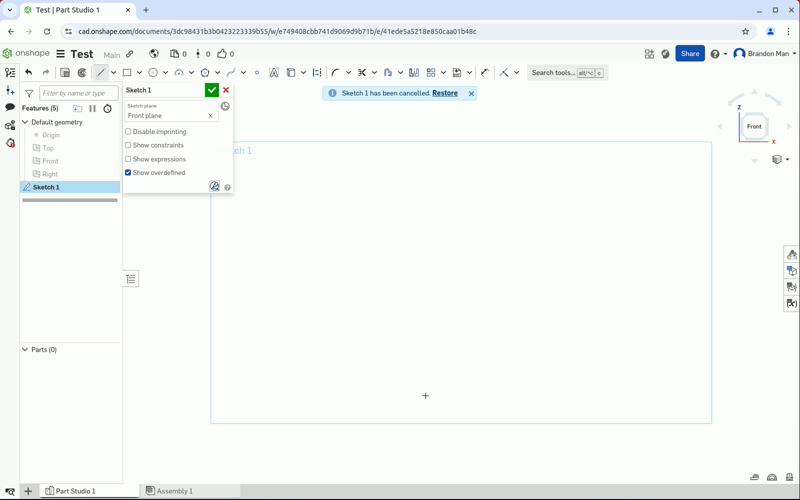
click(425, 395)
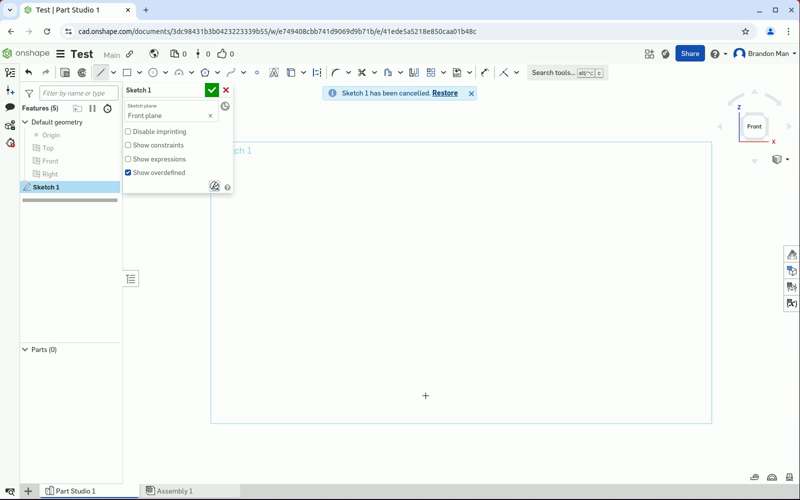
key_up(shift)
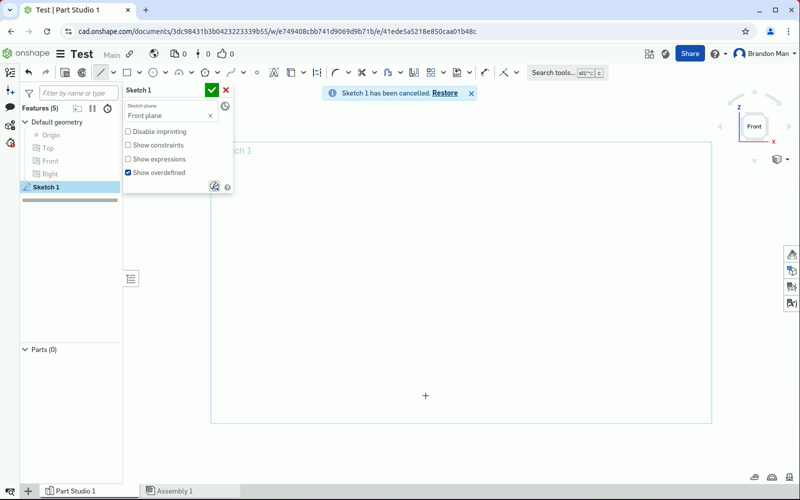
key_down(shift)
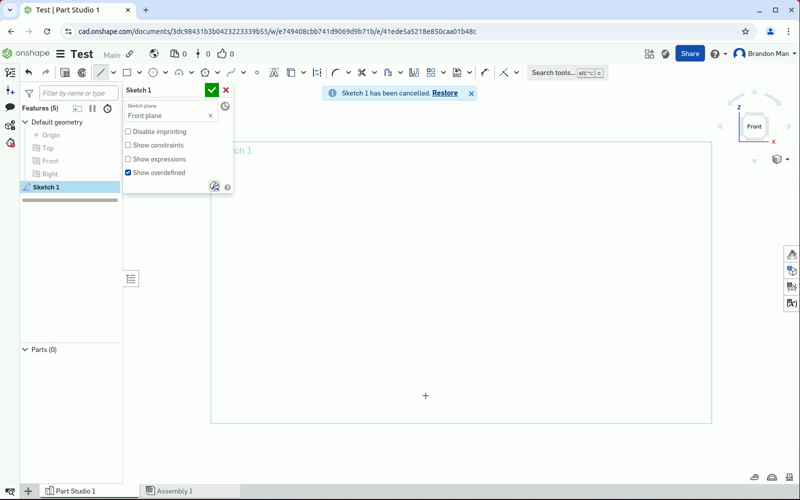
mouse_move(496, 395)
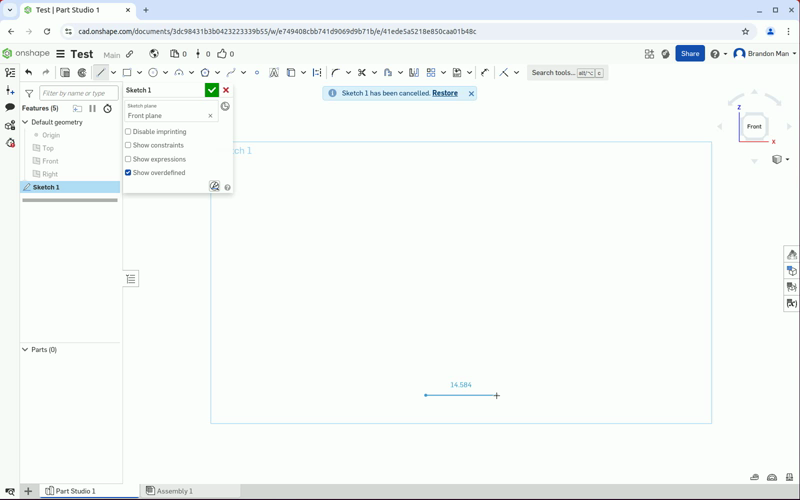
click(496, 395)
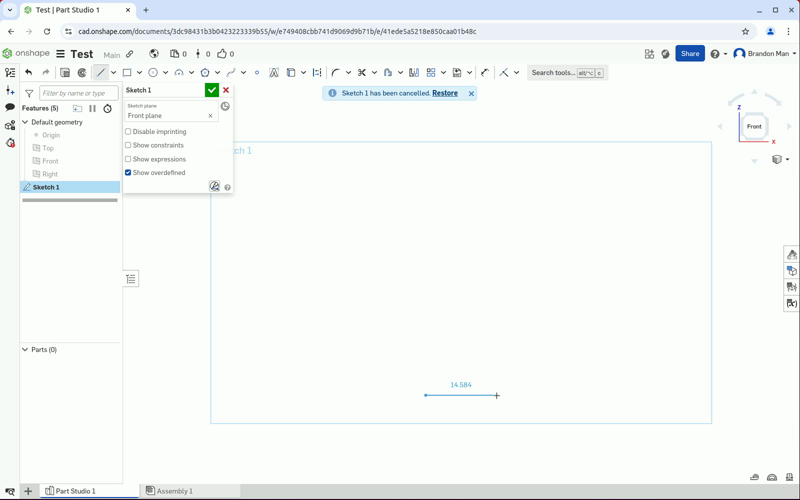
key_up(shift)
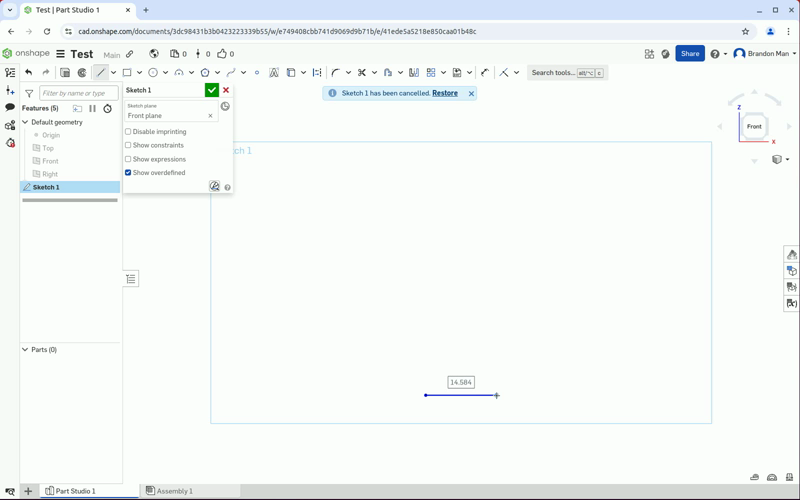
key_down(shift)
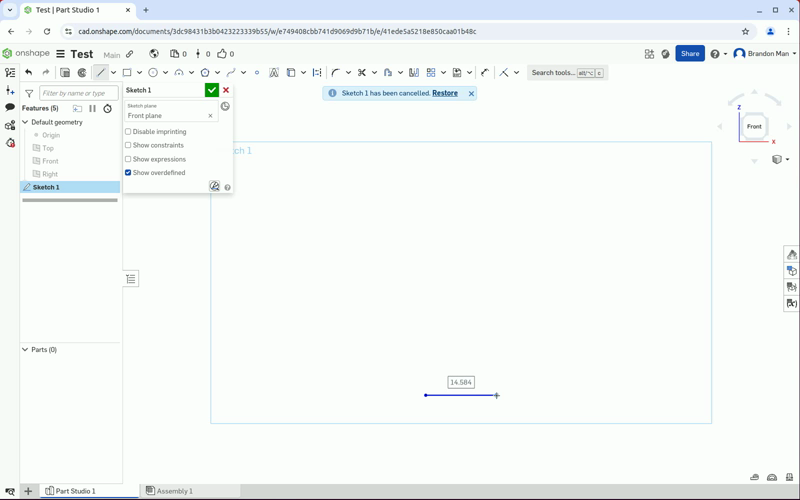
mouse_move(496, 171)
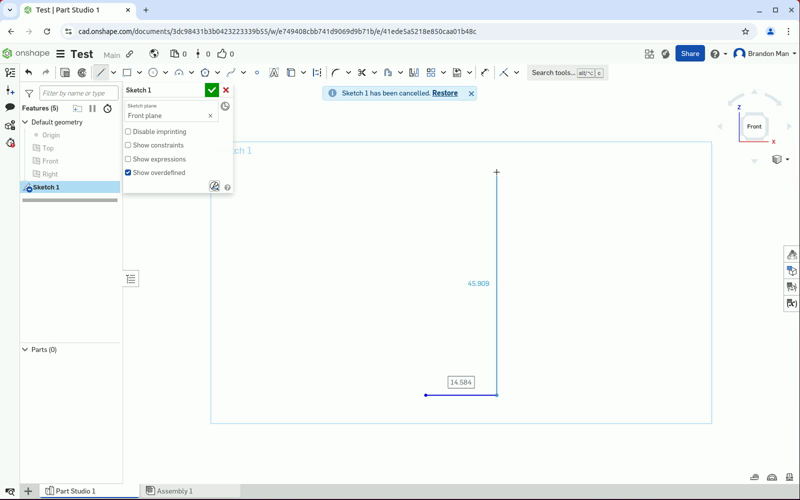
click(496, 171)
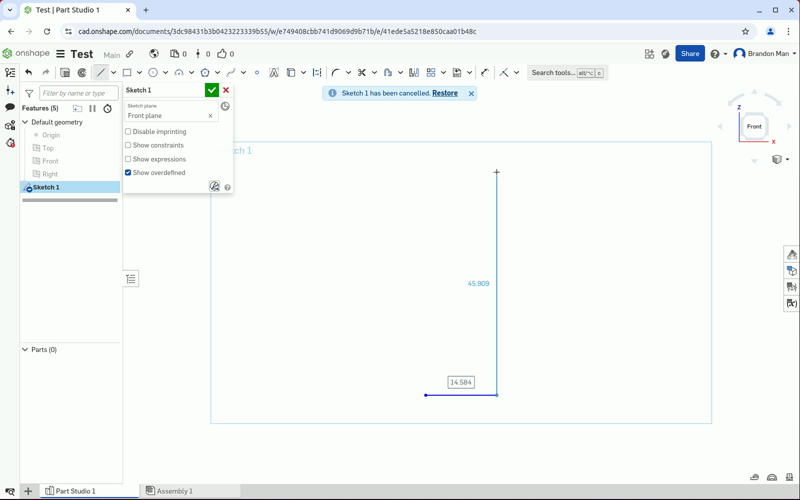
key_up(shift)
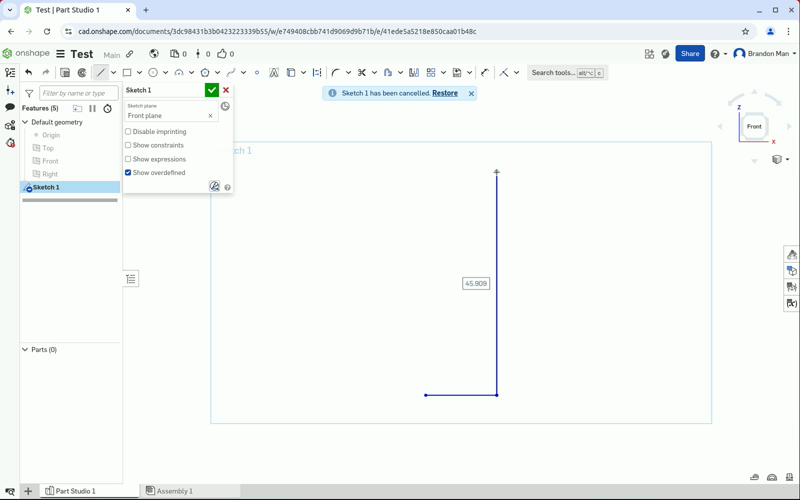
key_down(shift)
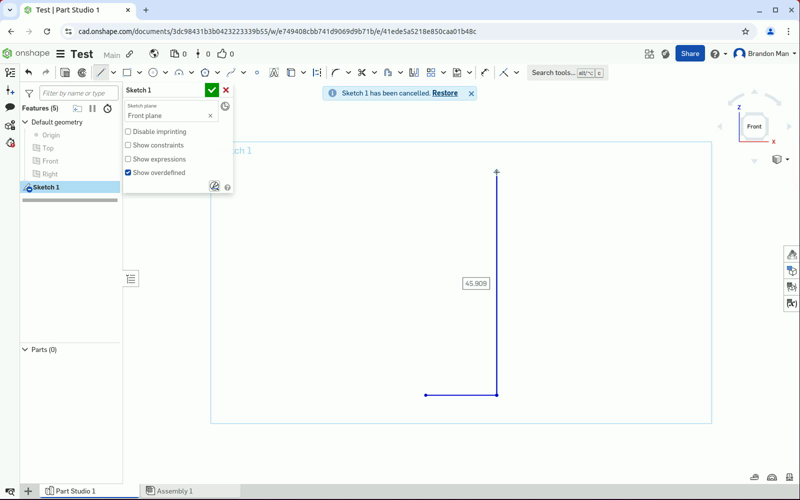
mouse_move(425, 171)
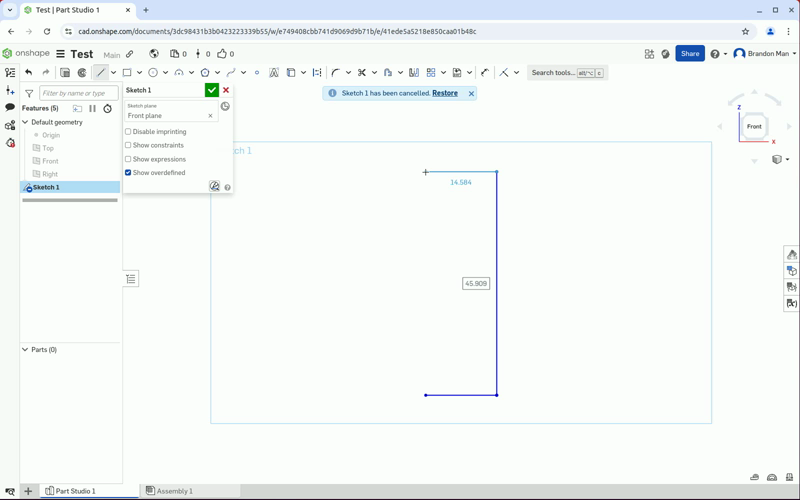
click(425, 171)
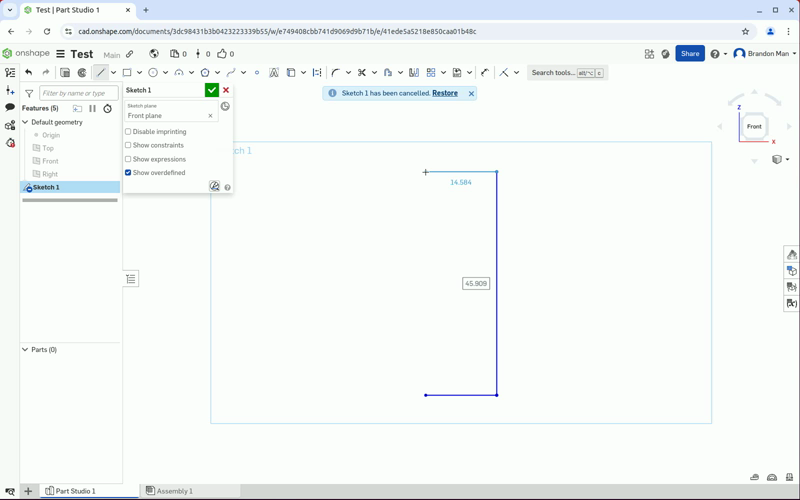
key_up(shift)
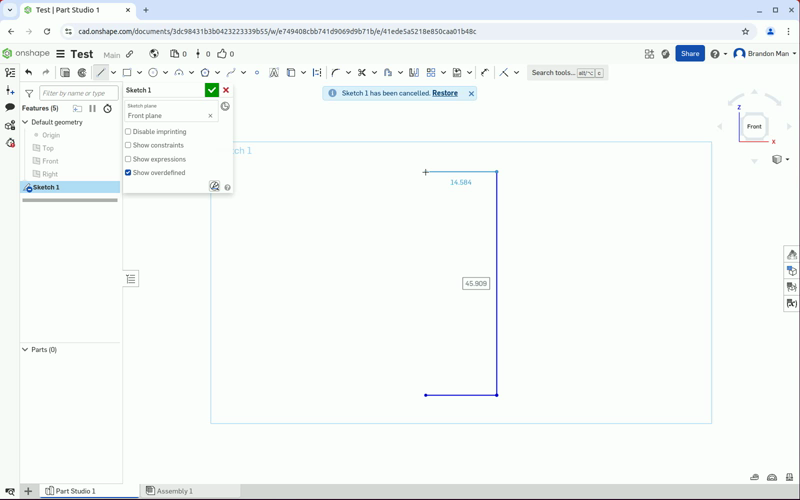
key_down(shift)
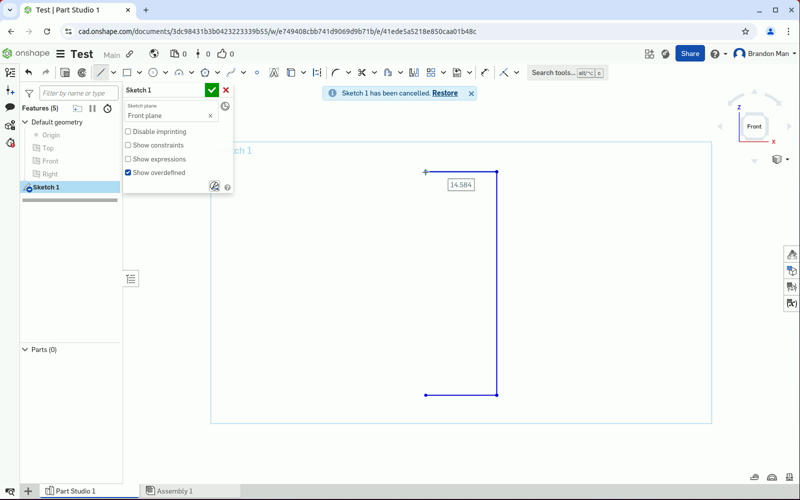
mouse_move(425, 395)
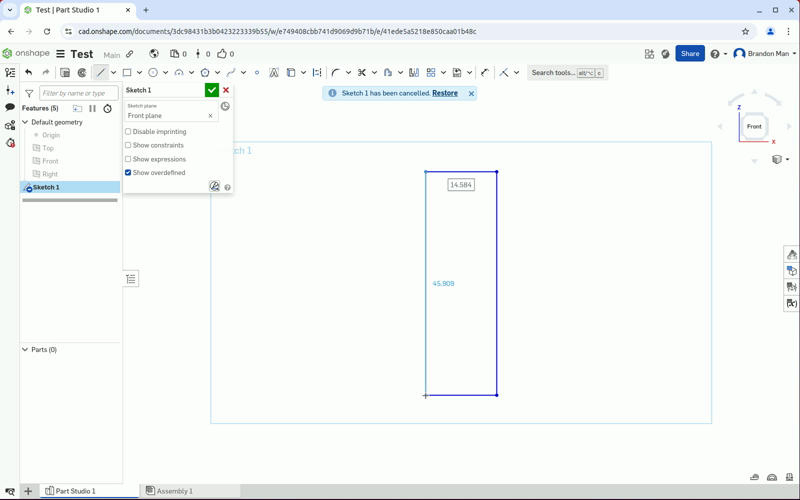
key_up(shift)
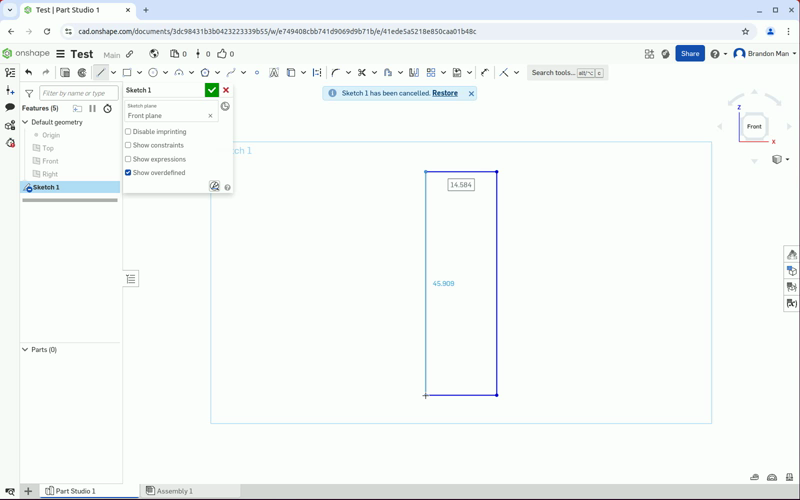
click(425, 395)
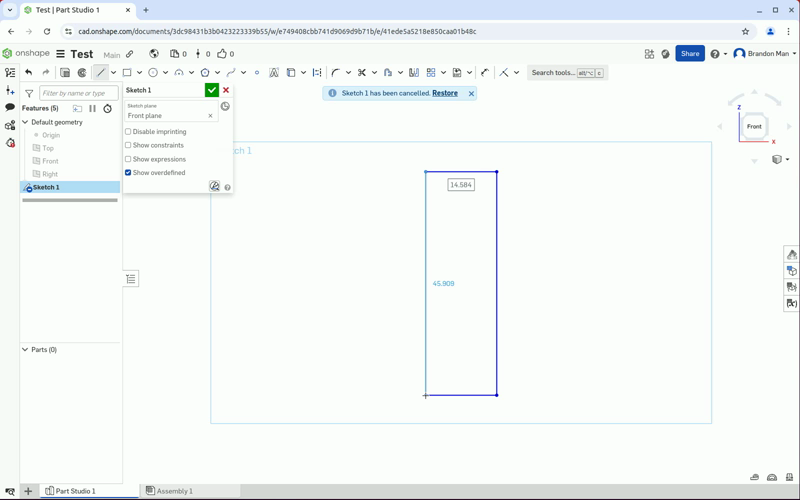
key(esc)
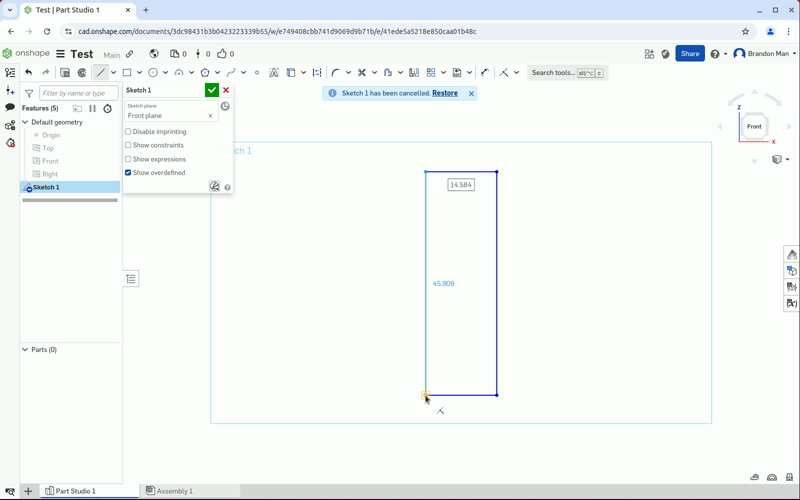
mouse_move(469, 248)
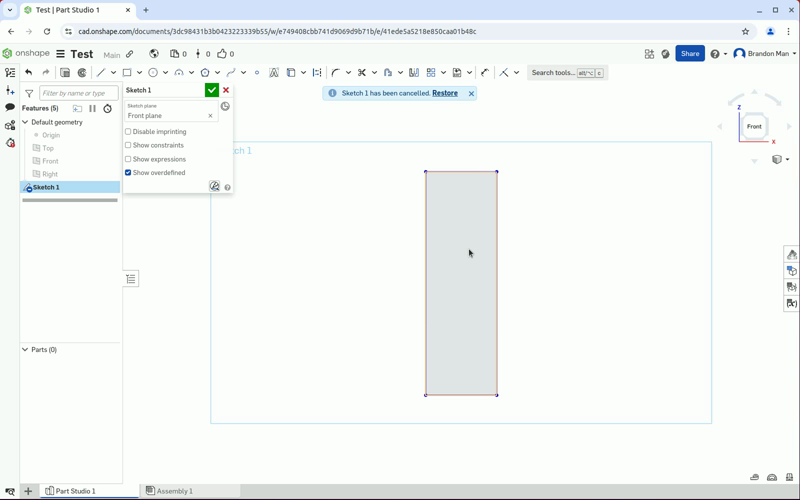
click(469, 248)
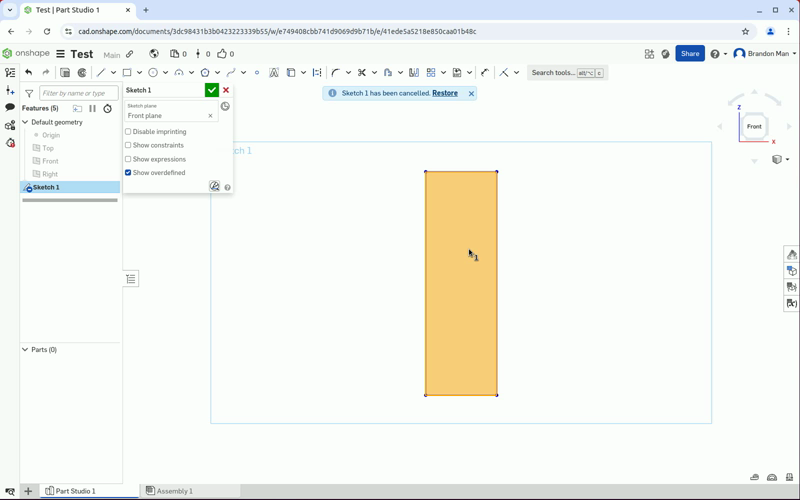
mouse_move(73, 352)
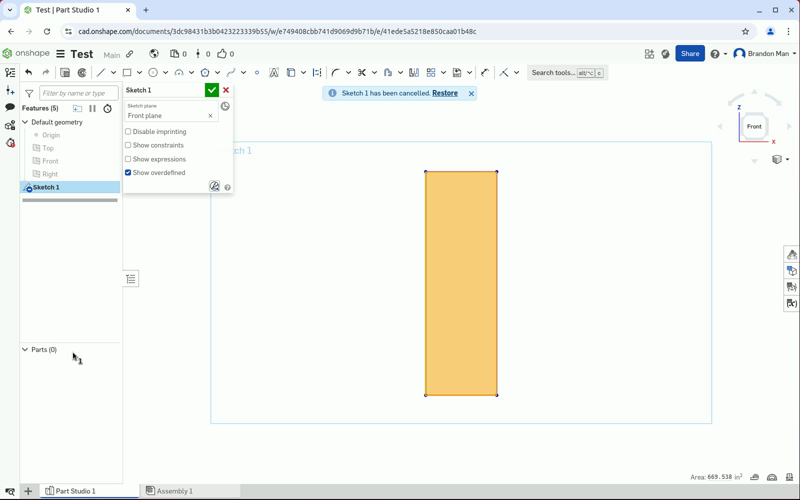
key(shift+y)
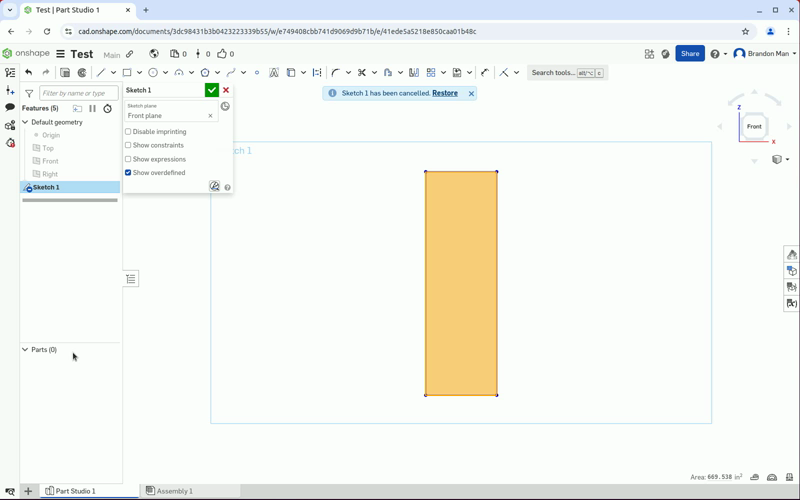
key(shift+e)
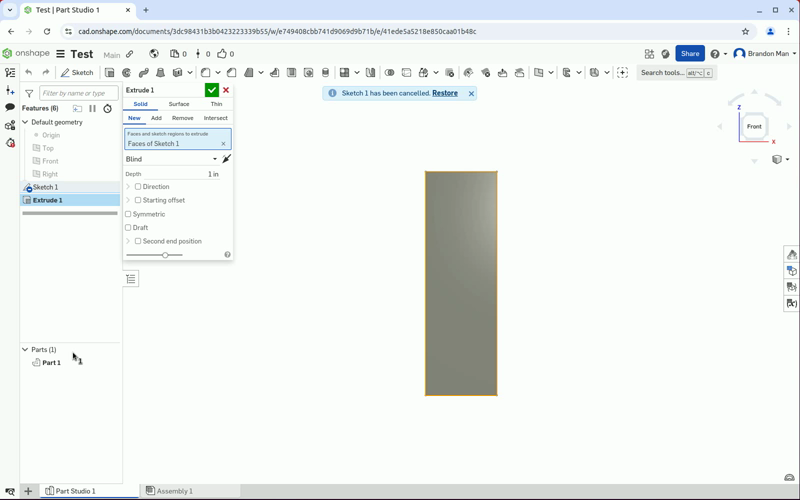
mouse_move(143, 106)
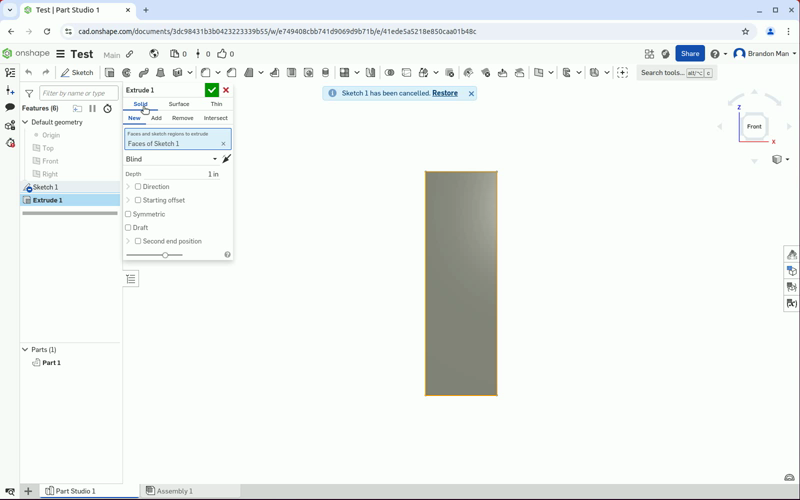
click(143, 106)
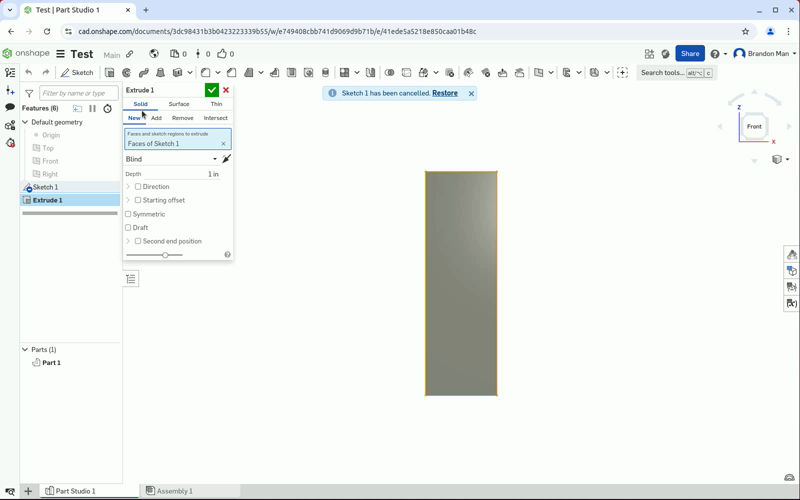
mouse_move(137, 120)
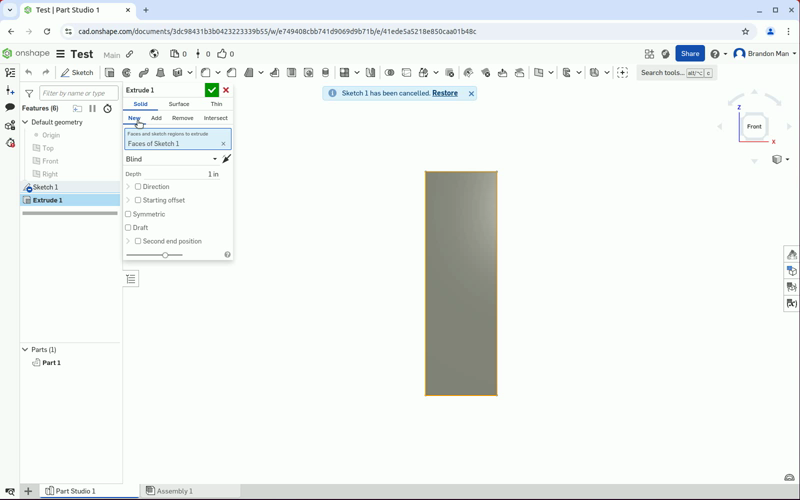
click(137, 120)
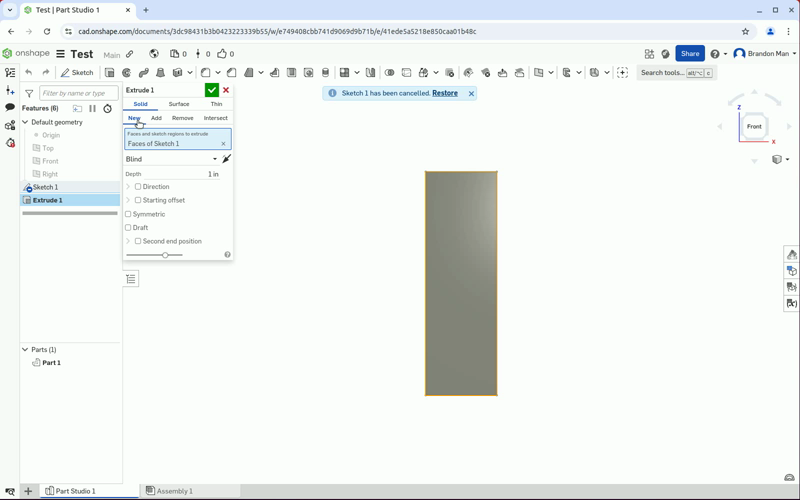
key(tab, 4)
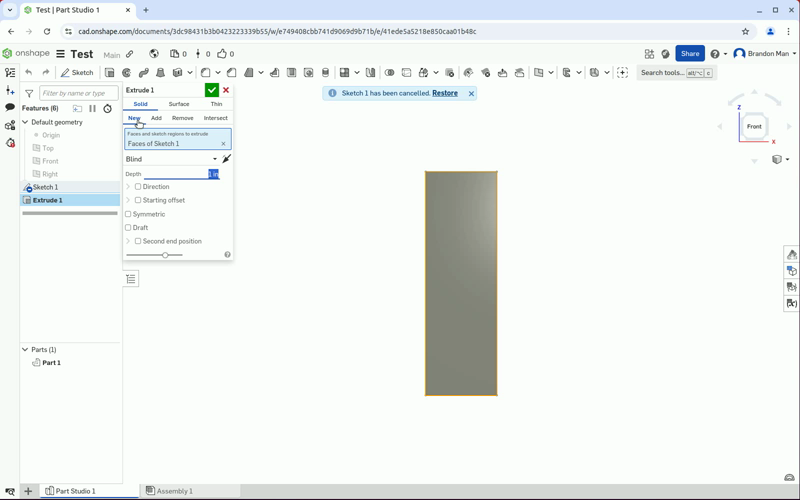
text(17.09)
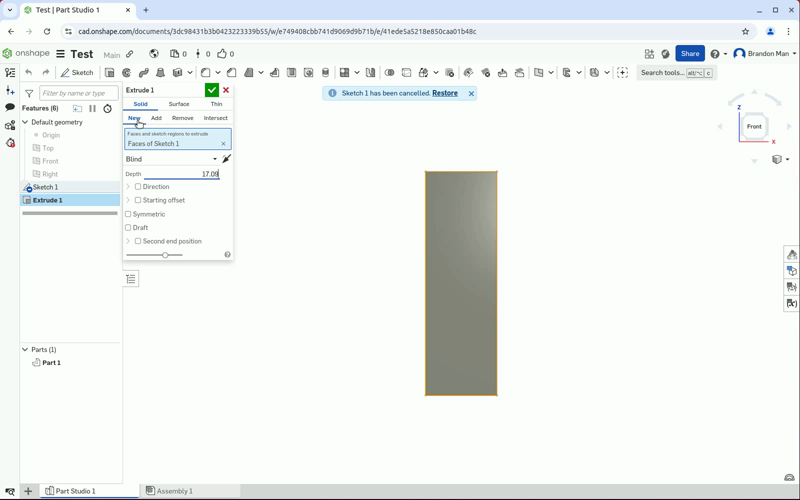
key(enter)
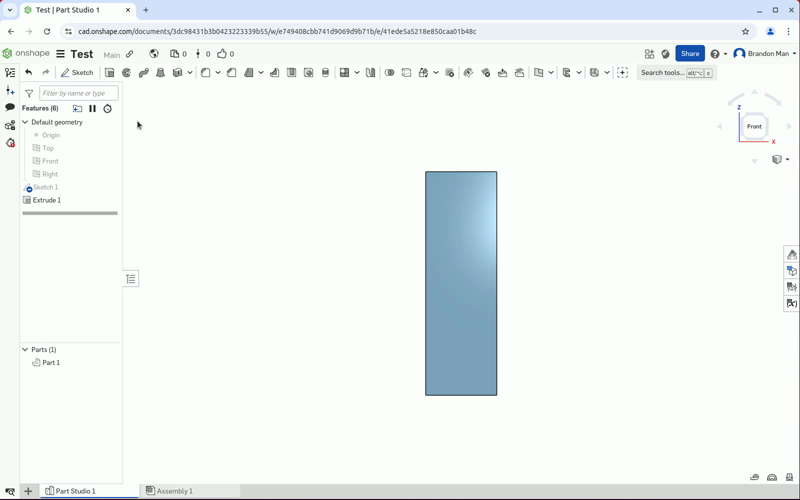
key(shift+h)
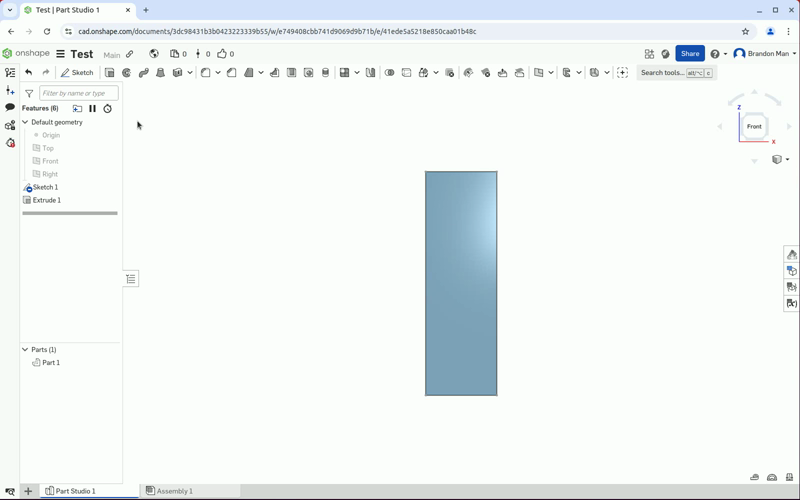
key(shift+h)
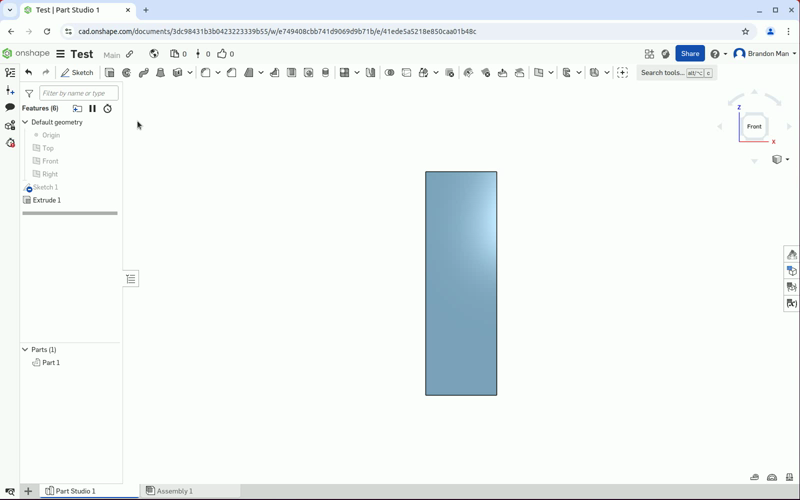
mouse_move(73, 189)
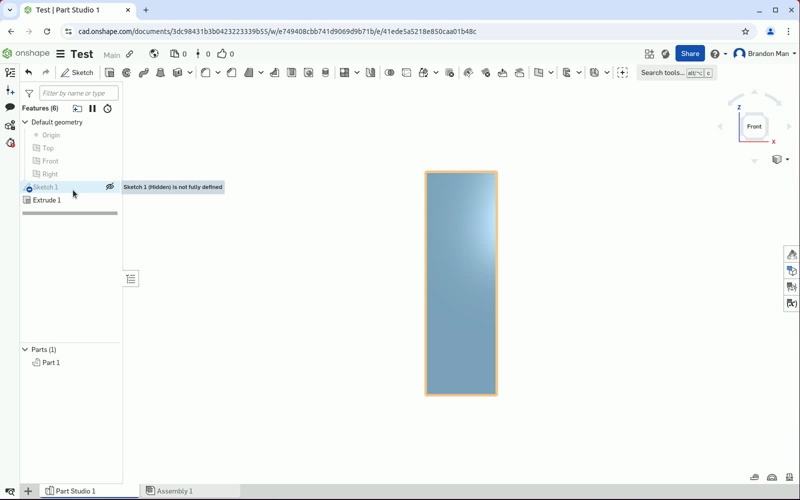
click(73, 189)
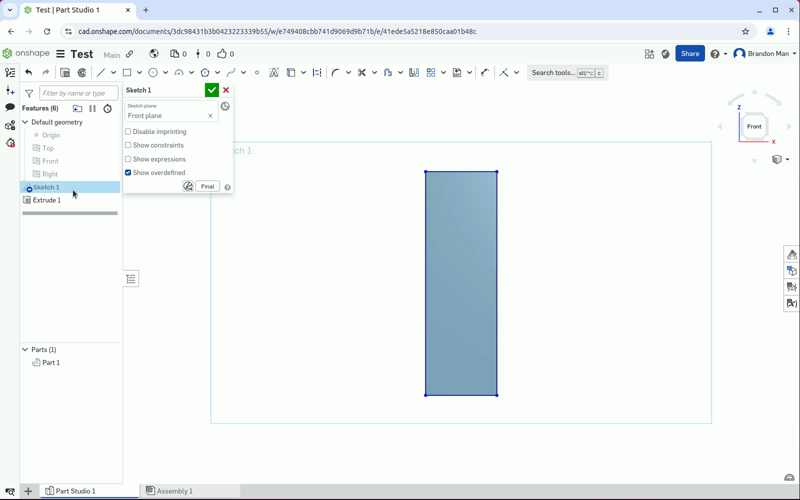
mouse_move(229, 92)
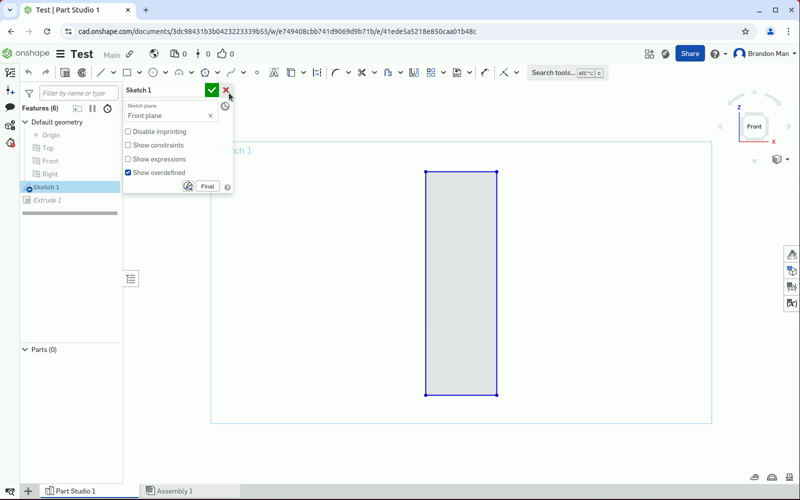
click(229, 92)
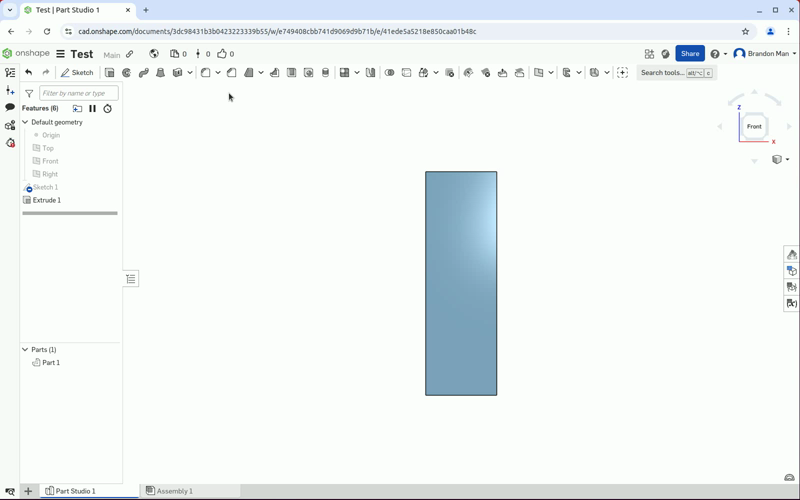
mouse_move(541, 75)
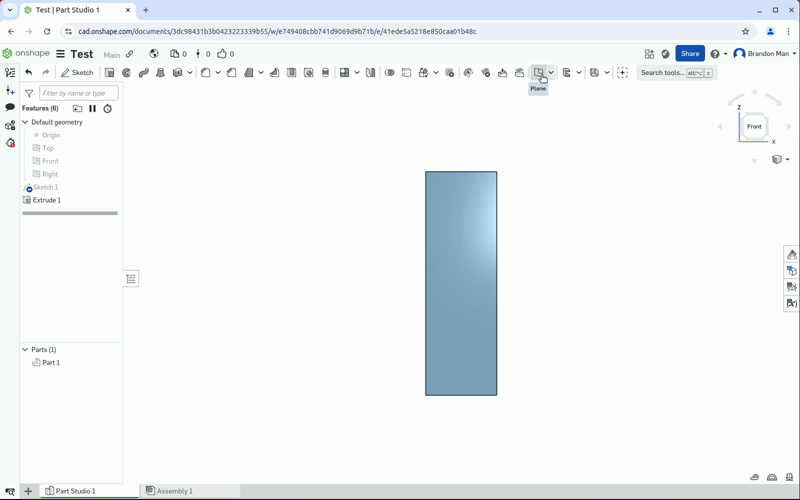
click(541, 75)
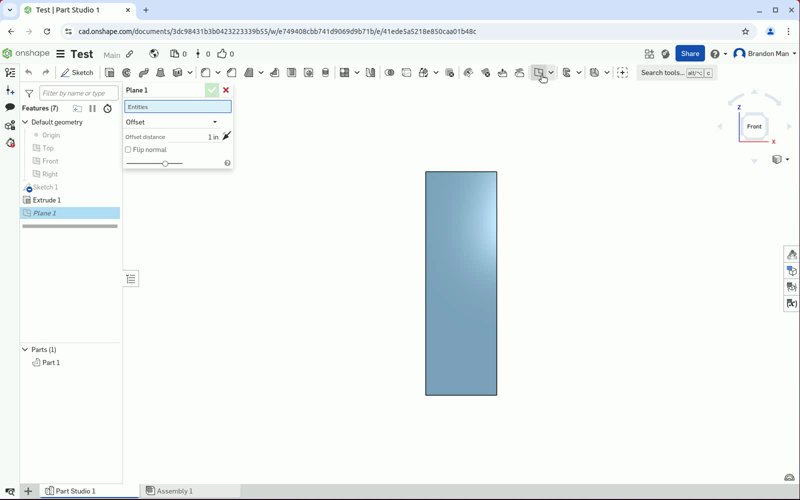
mouse_move(73, 163)
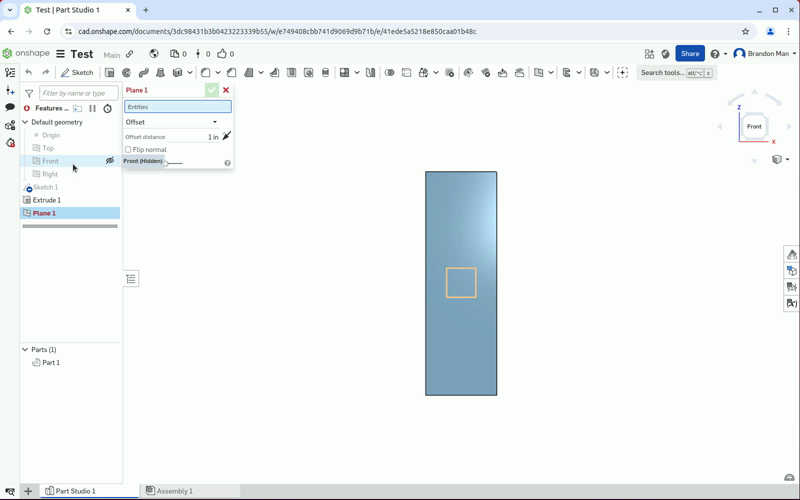
click(73, 163)
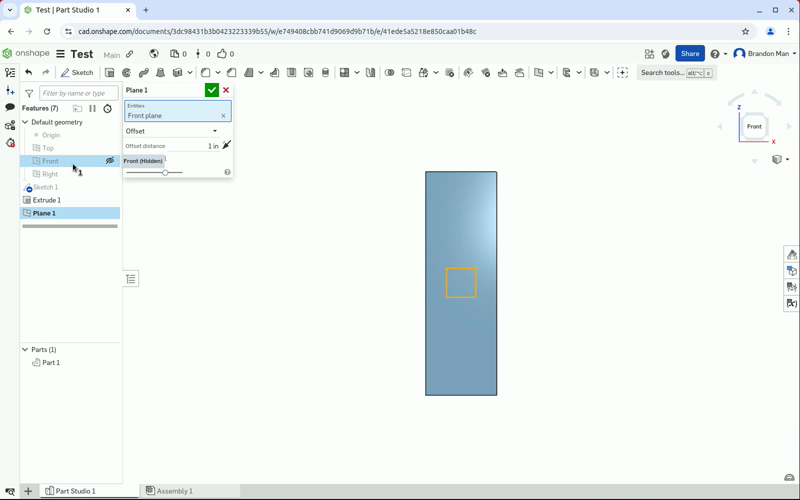
key(tab, 2)
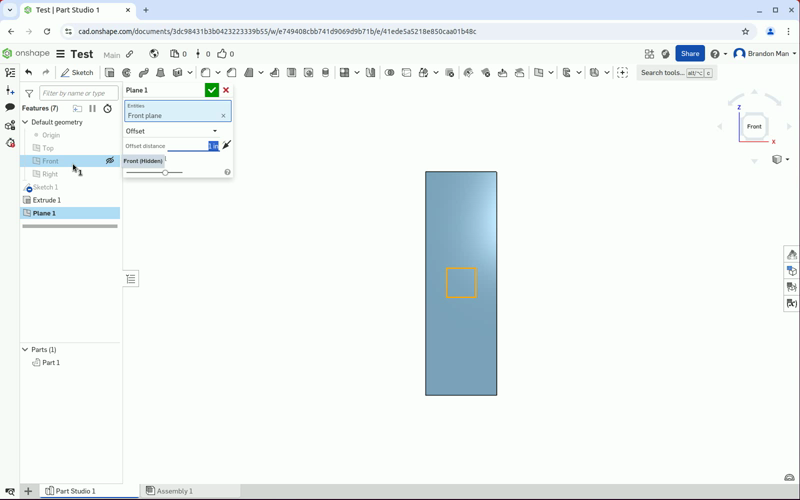
text(17.1)
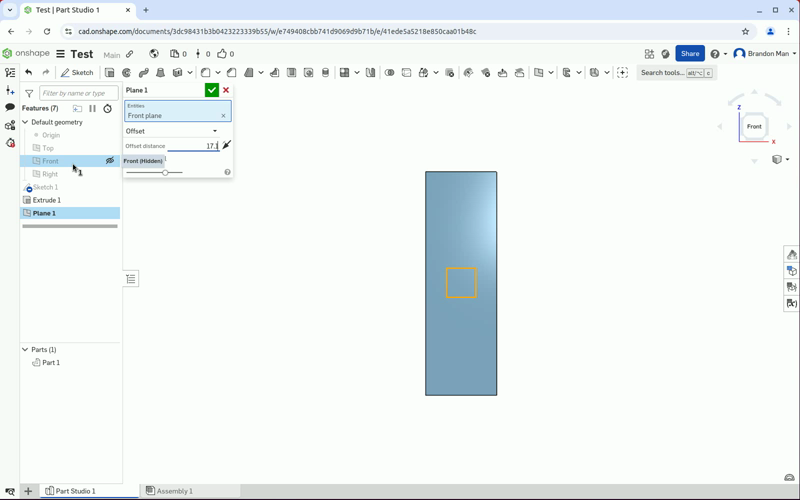
key(enter, 2)
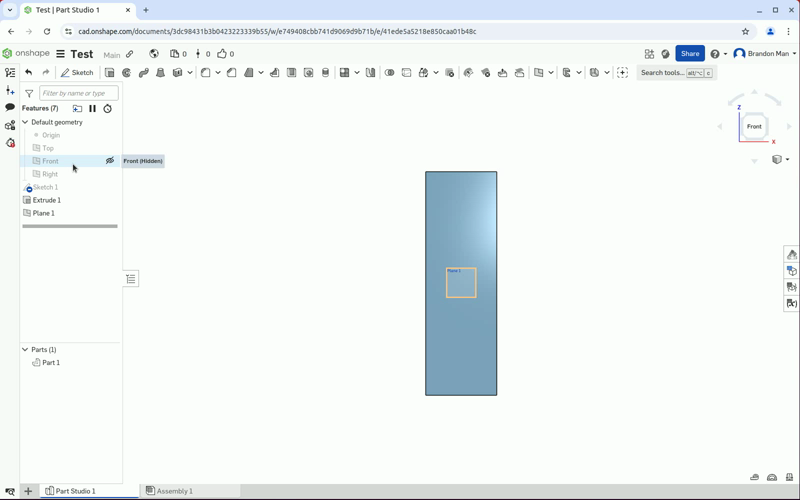
key(shift+s)
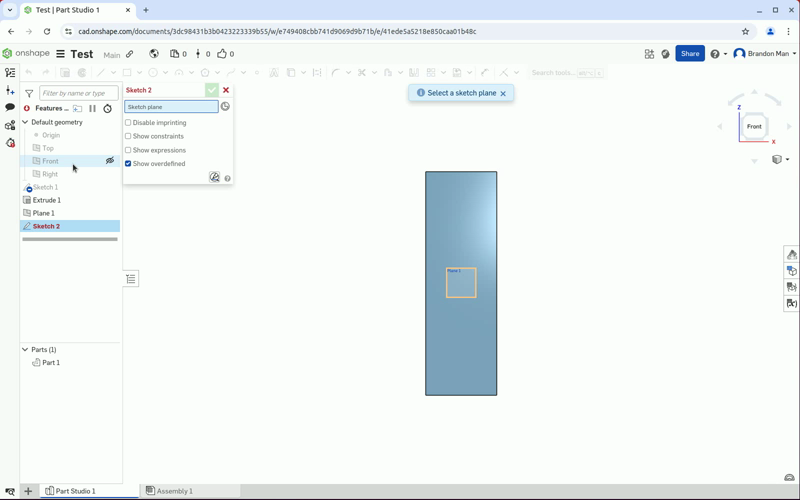
mouse_move(73, 215)
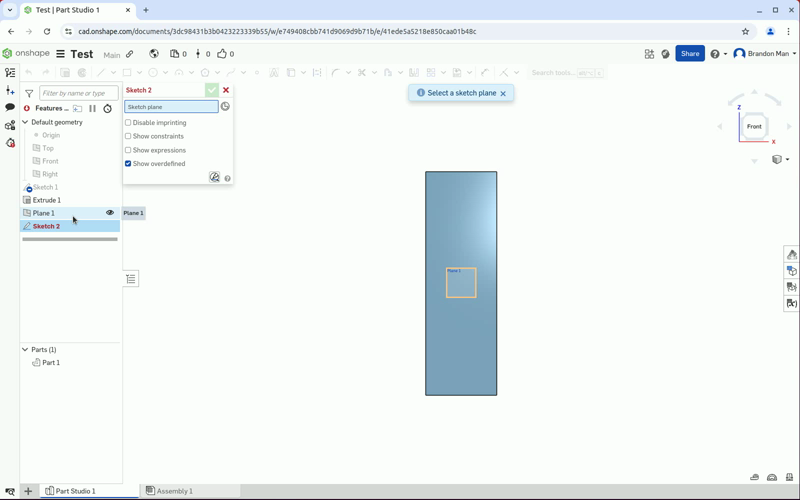
click(73, 215)
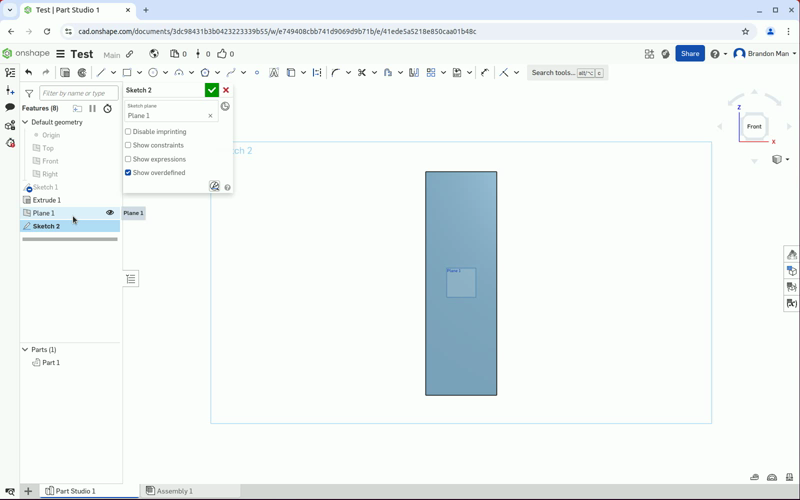
mouse_move(73, 352)
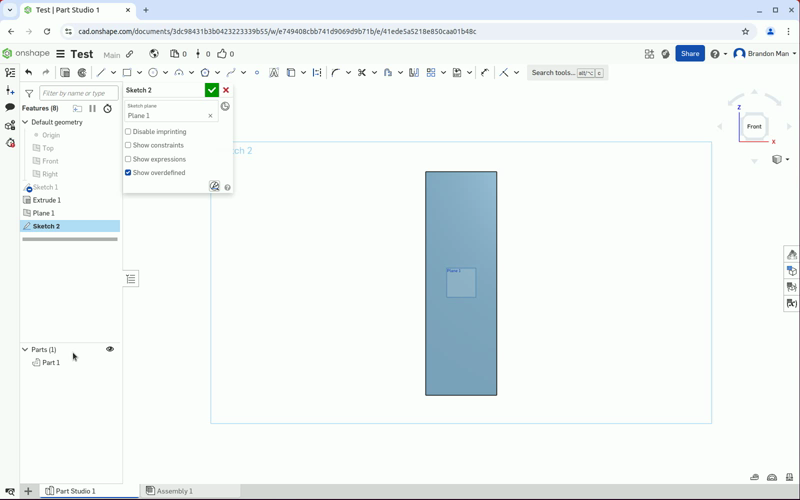
key(y)
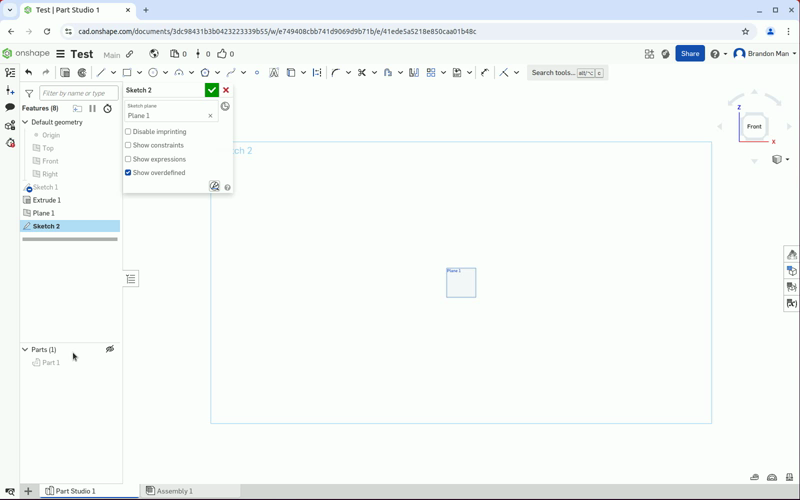
key(c)
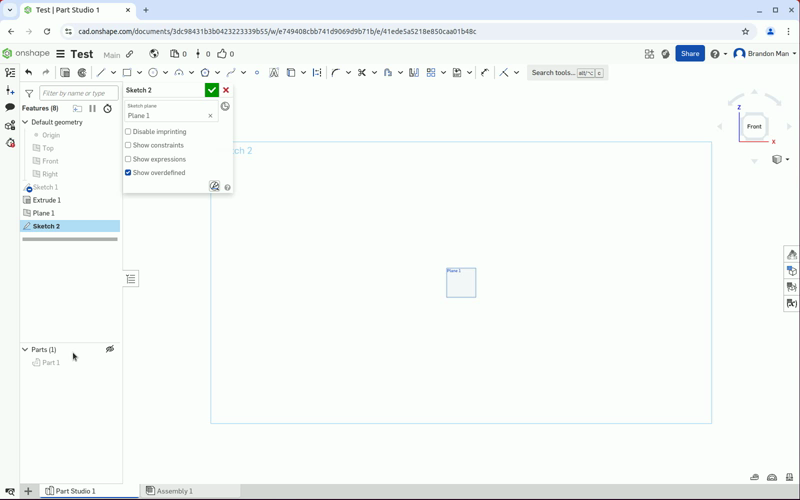
key_down(shift)
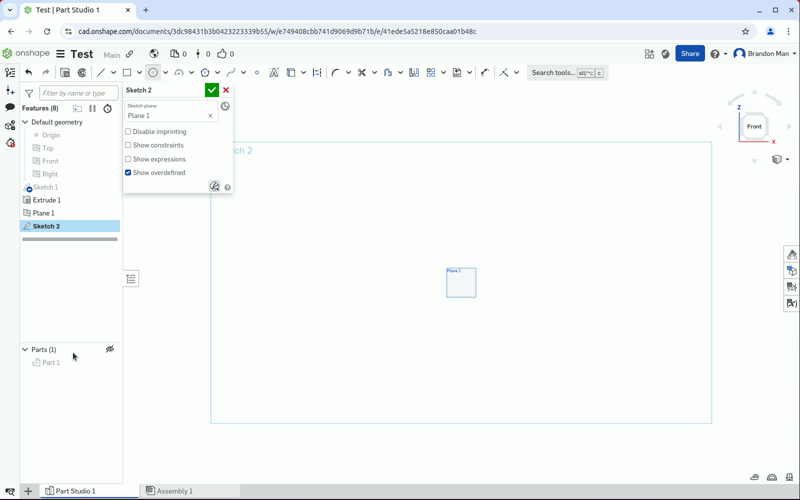
mouse_move(461, 226)
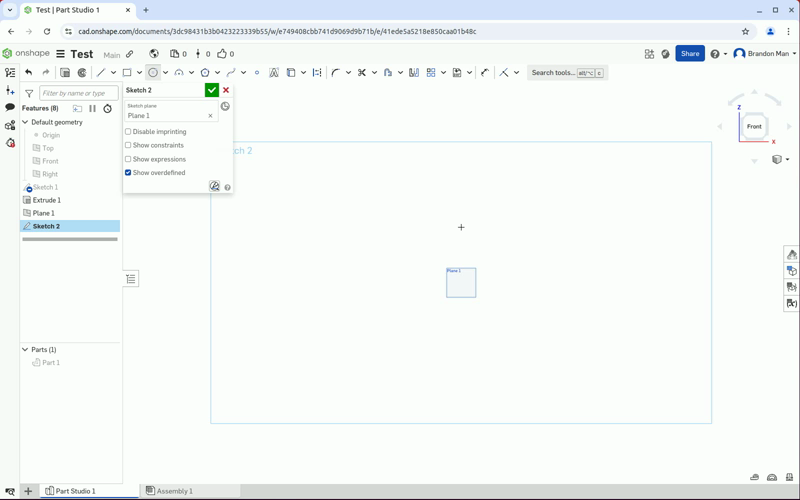
click(461, 226)
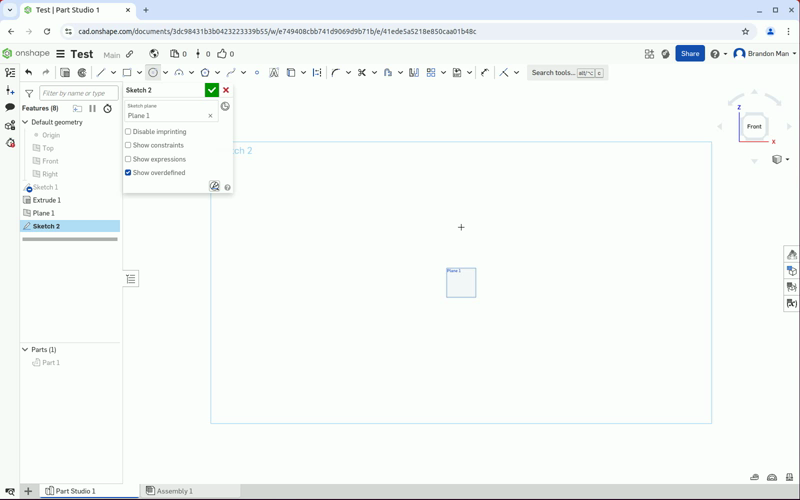
key_up(shift)
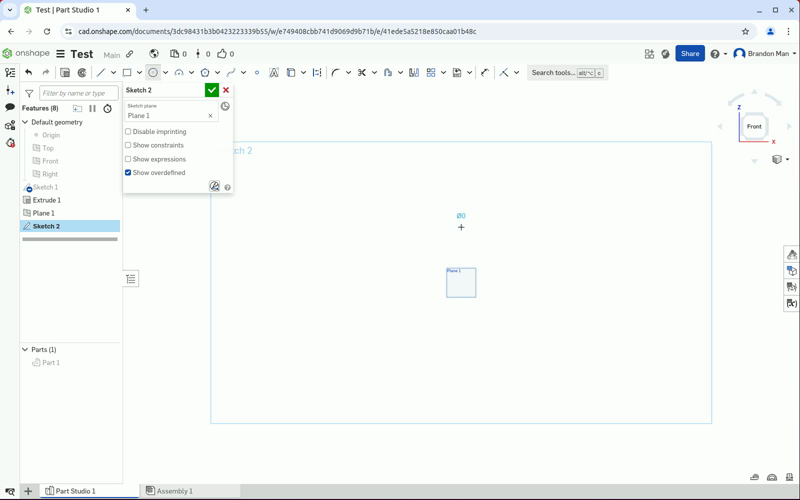
mouse_move(486, 226)
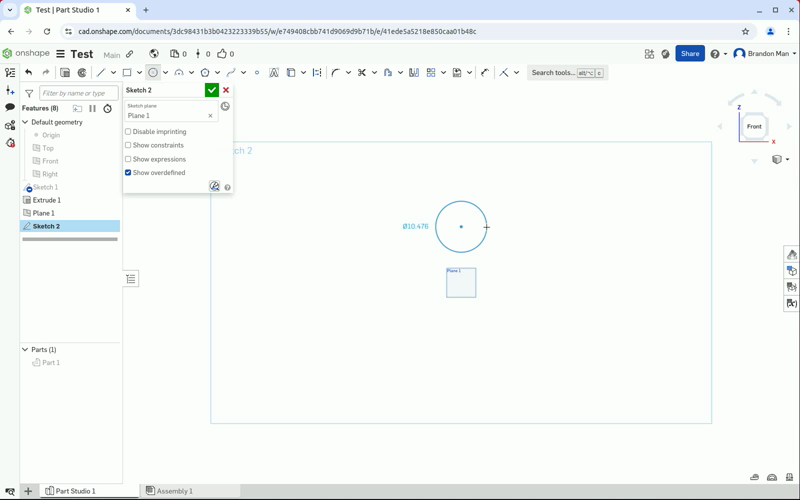
click(486, 226)
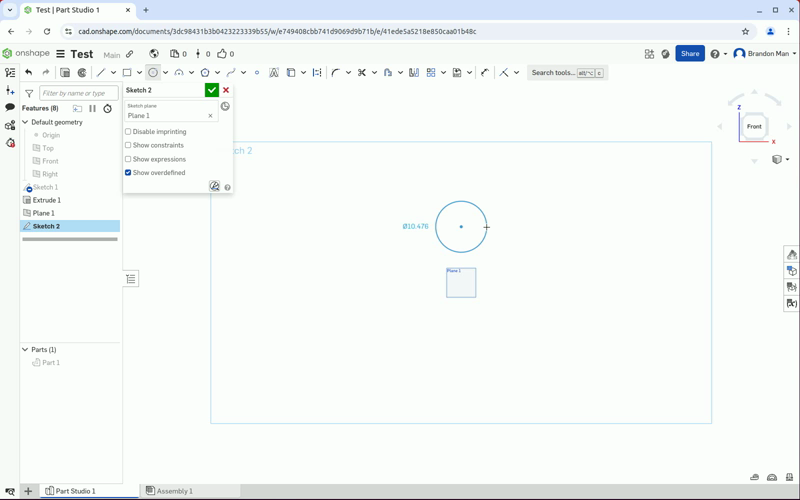
key(esc)
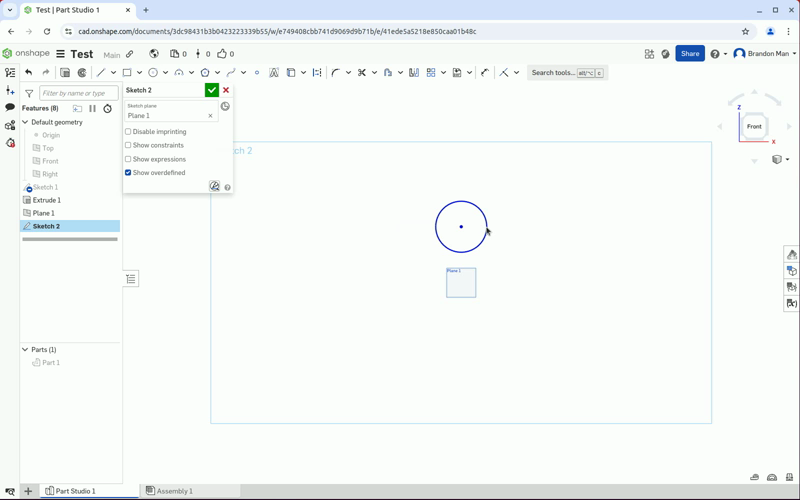
mouse_move(484, 225)
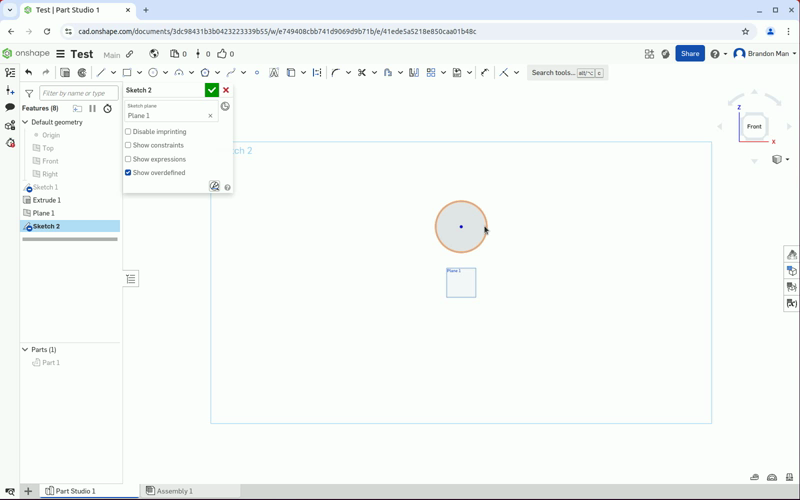
click(484, 225)
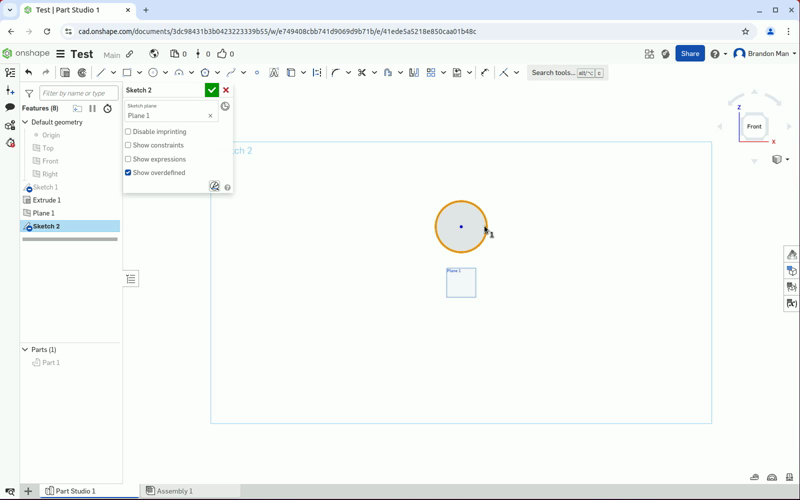
mouse_move(73, 352)
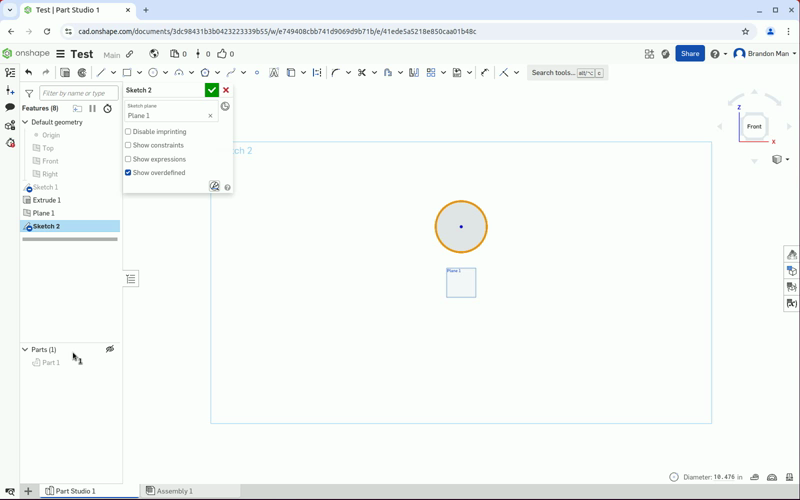
key(shift+y)
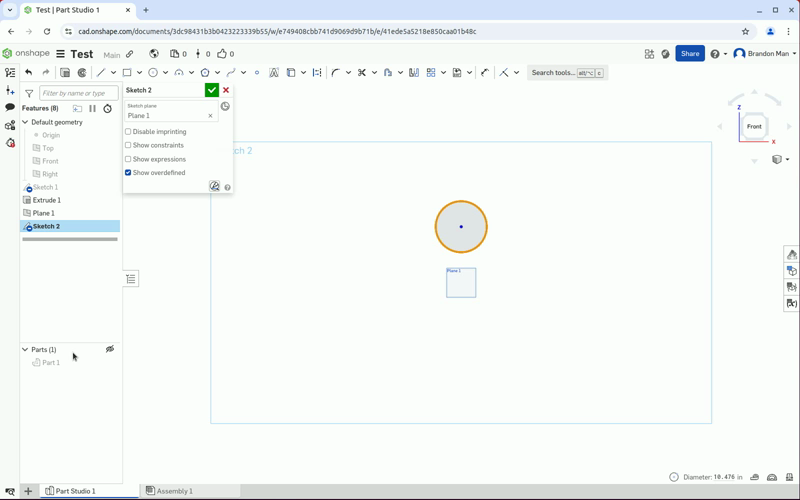
key(shift+e)
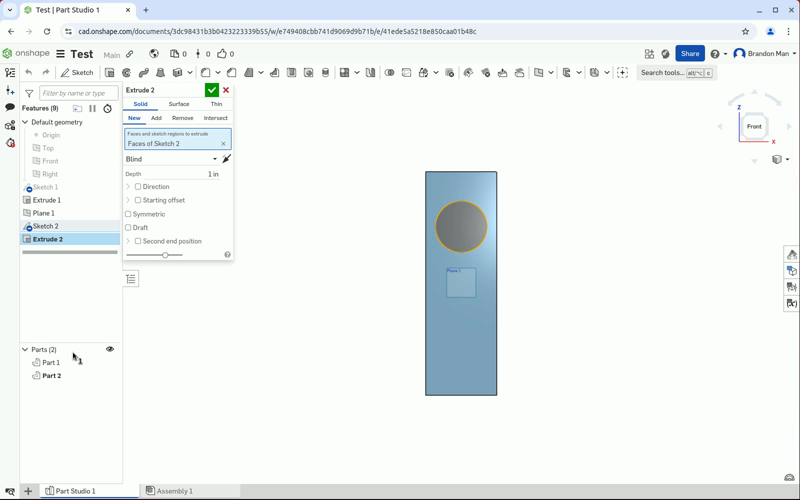
mouse_move(143, 106)
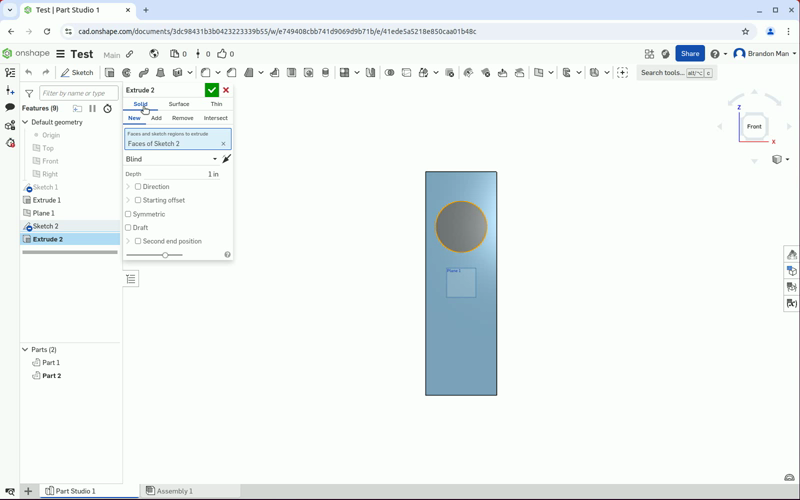
click(143, 106)
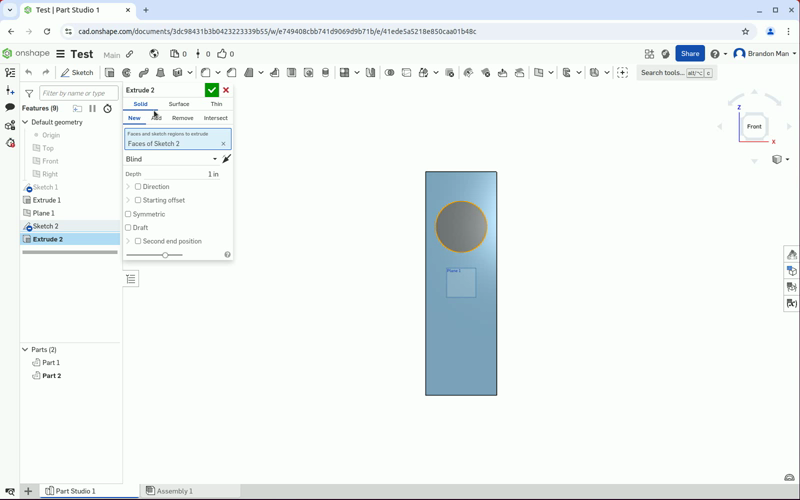
mouse_move(186, 120)
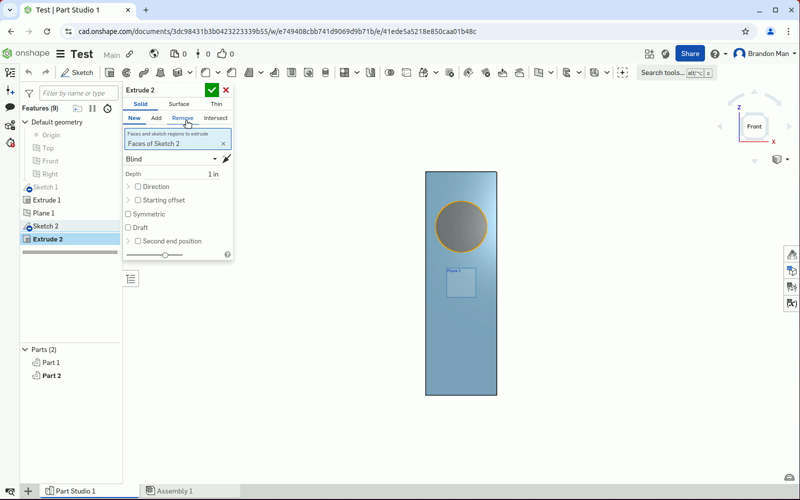
click(186, 120)
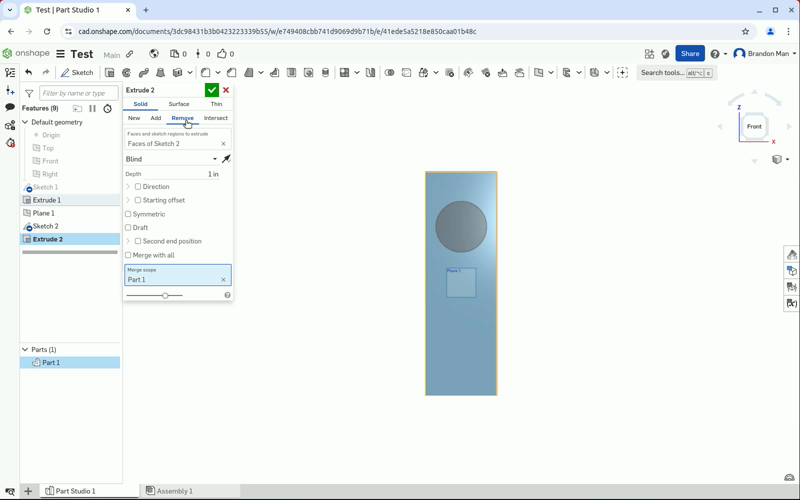
key(tab, 4)
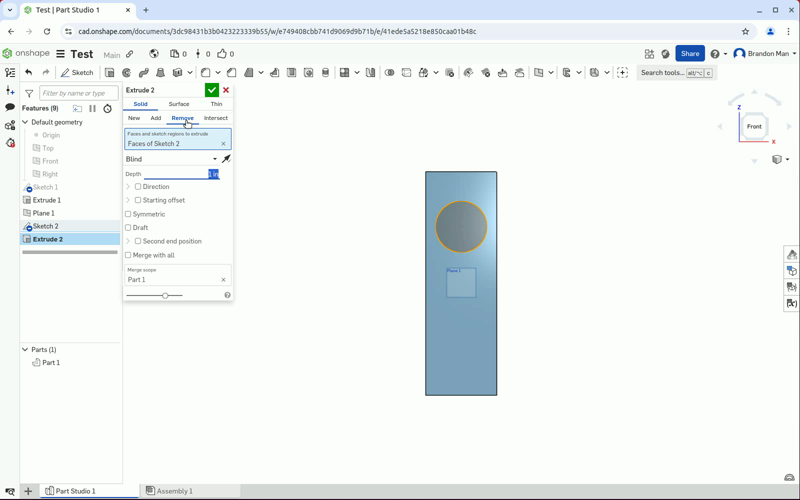
text(7.221)
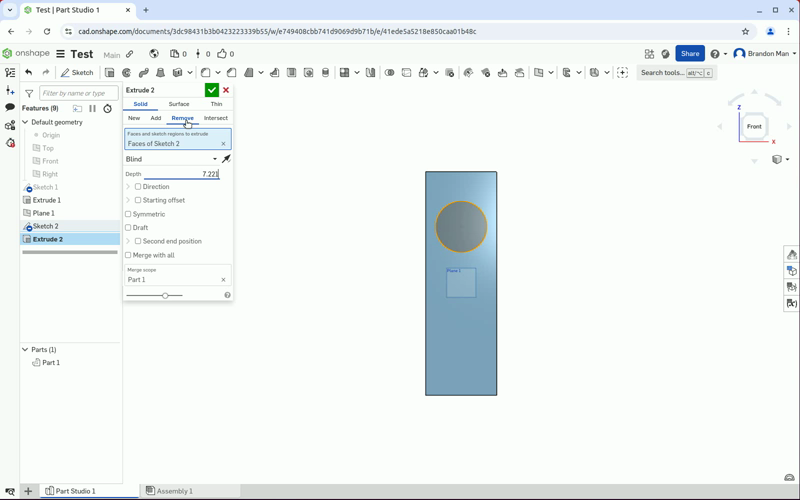
key(tab, 6)
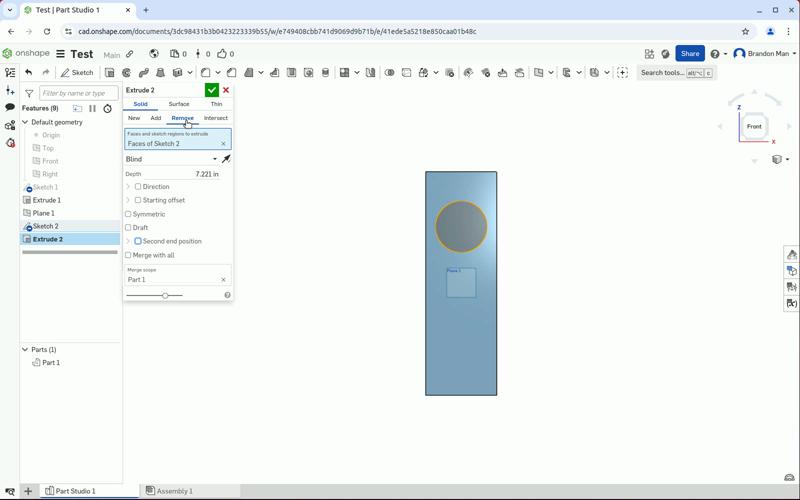
key(space)
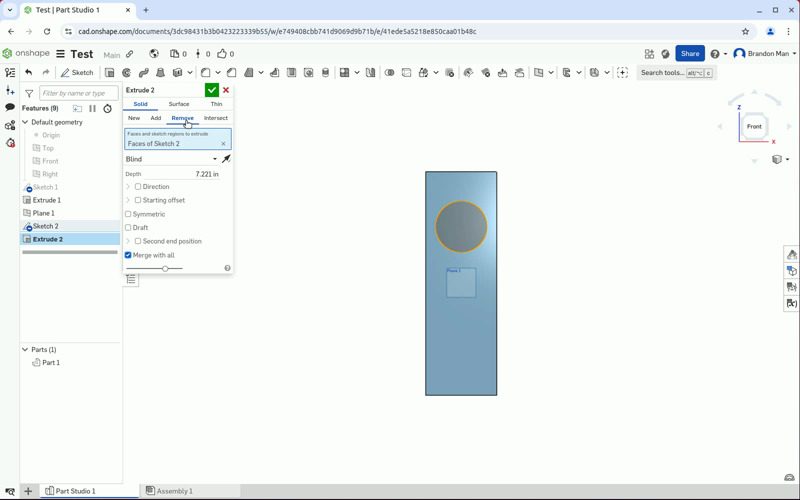
key(enter)
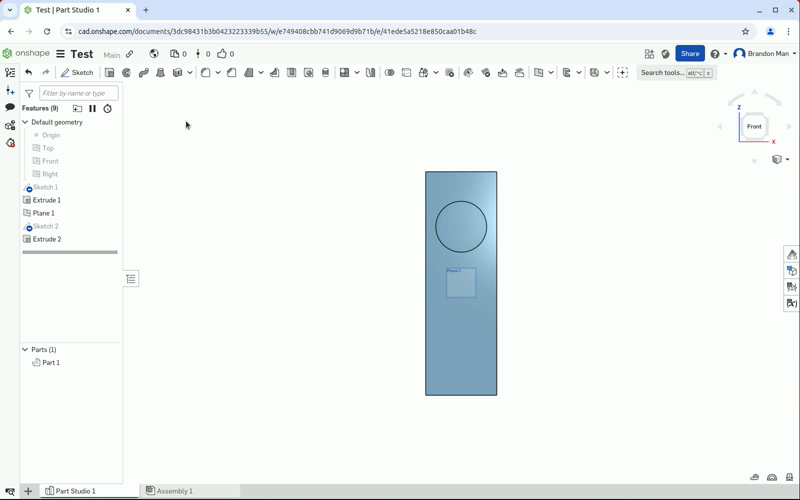
key(shift+h)
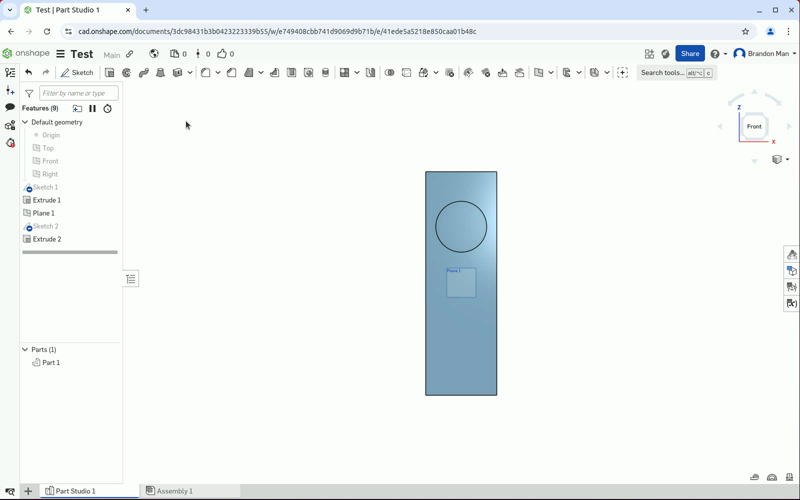
key(shift+h)
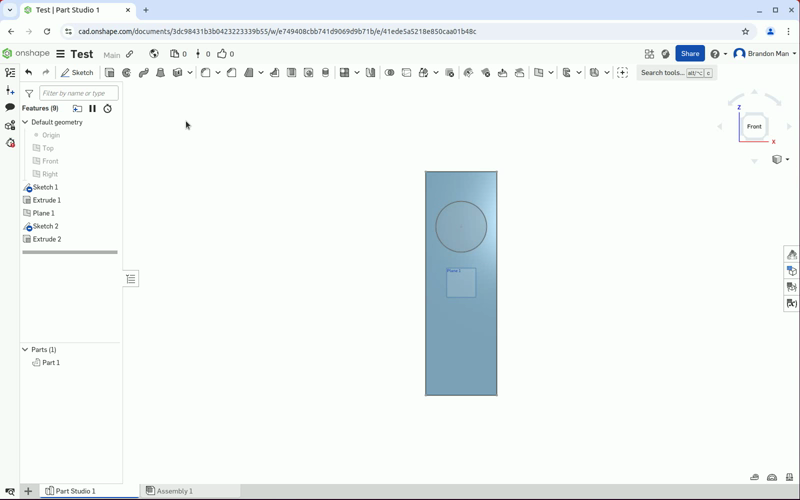
key(shift+7)
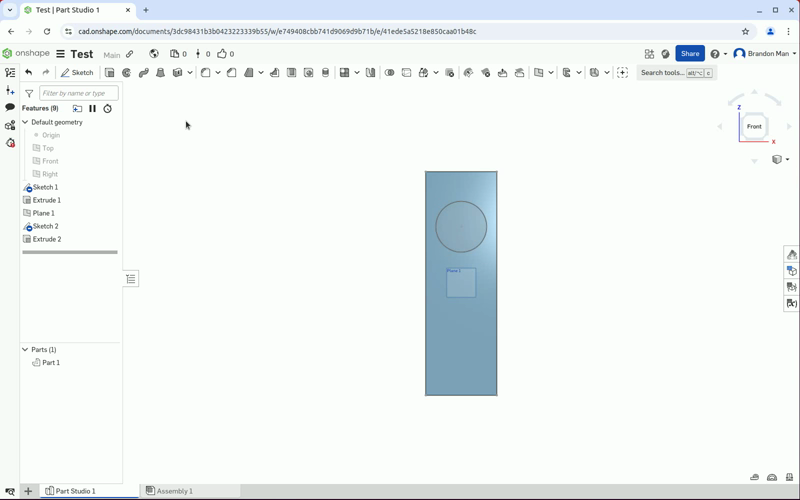
key(left, 2)
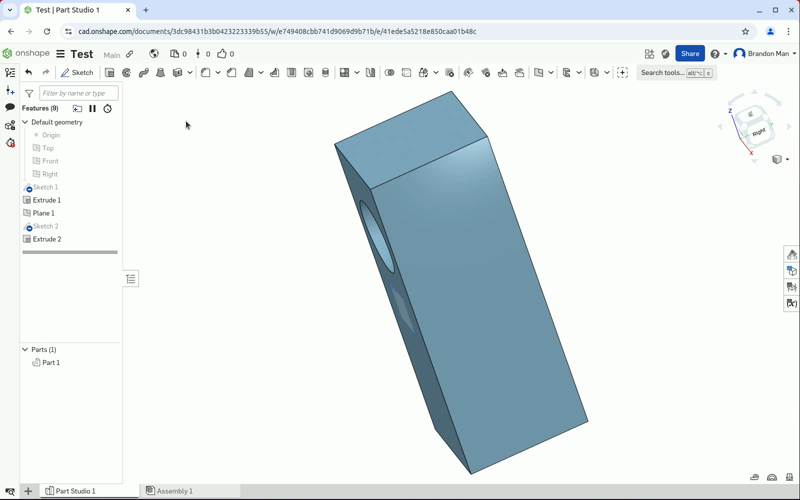
key(down, 2)
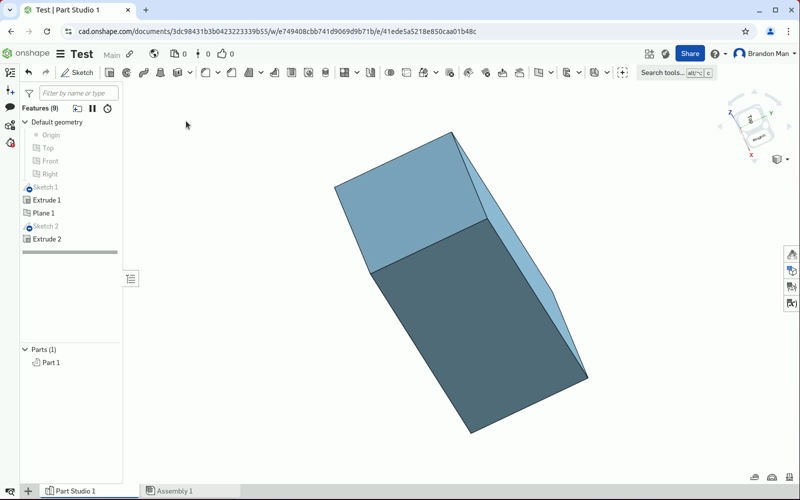
key(up, 2)
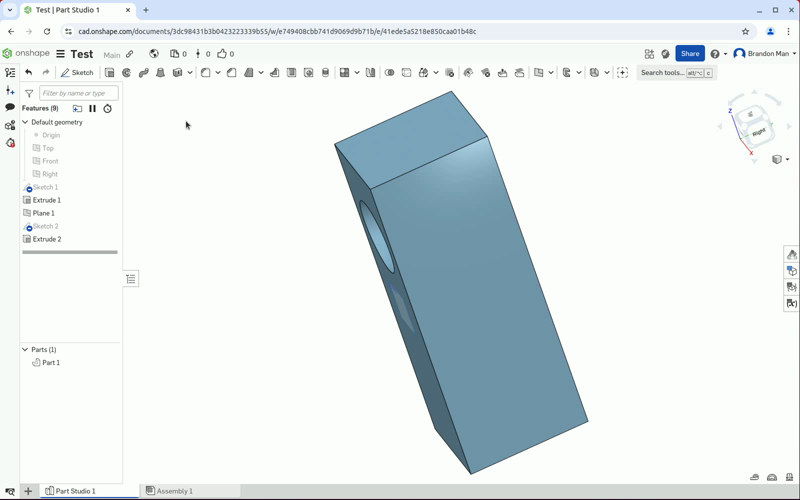
key(right, 2)
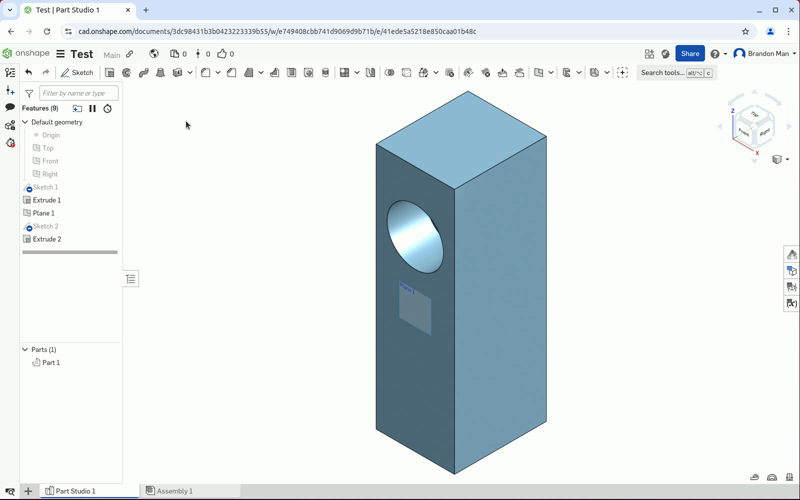
mouse_move(73, 189)
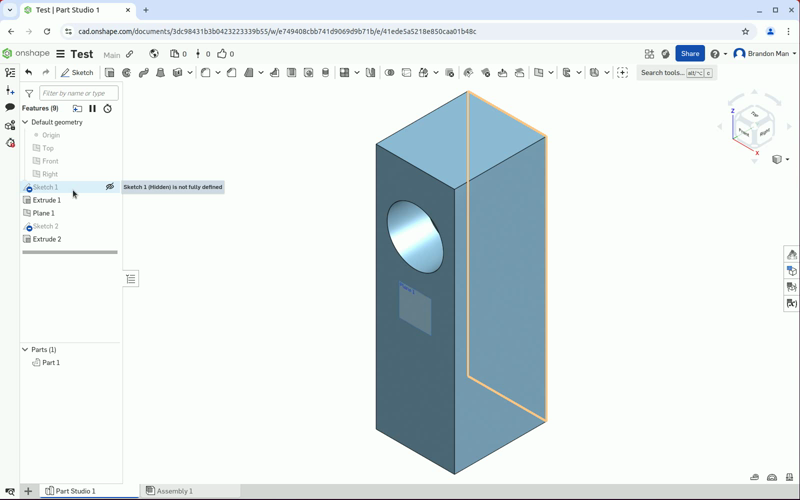
click(73, 189)